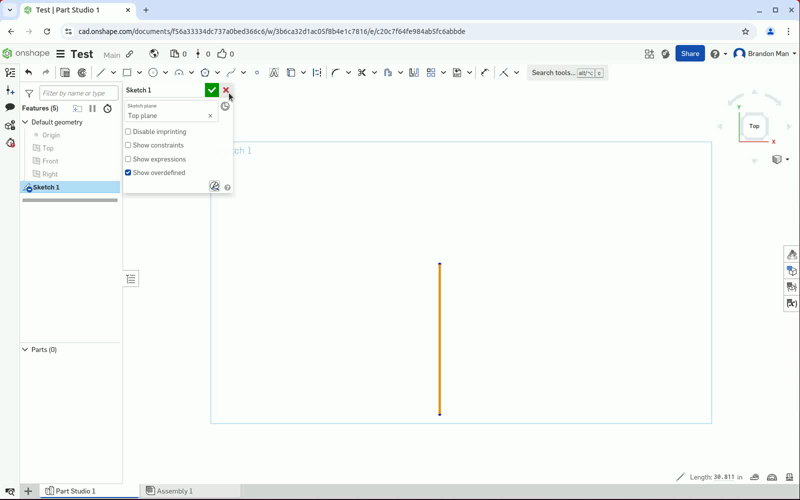
key(shift+h)
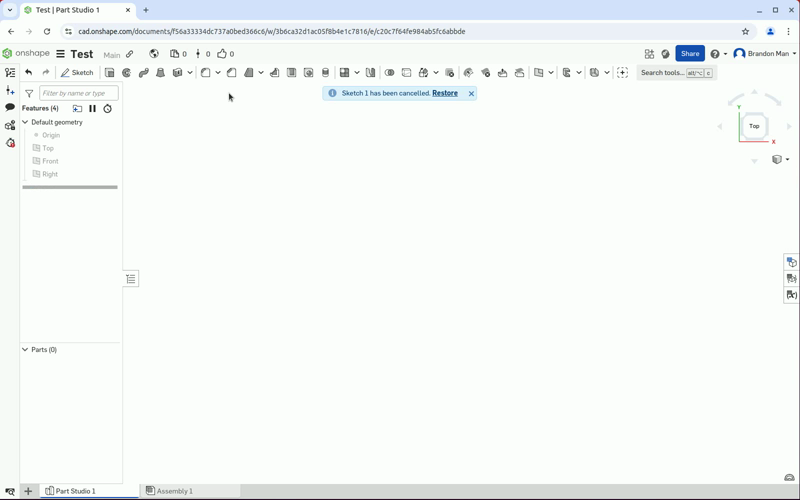
mouse_move(73, 352)
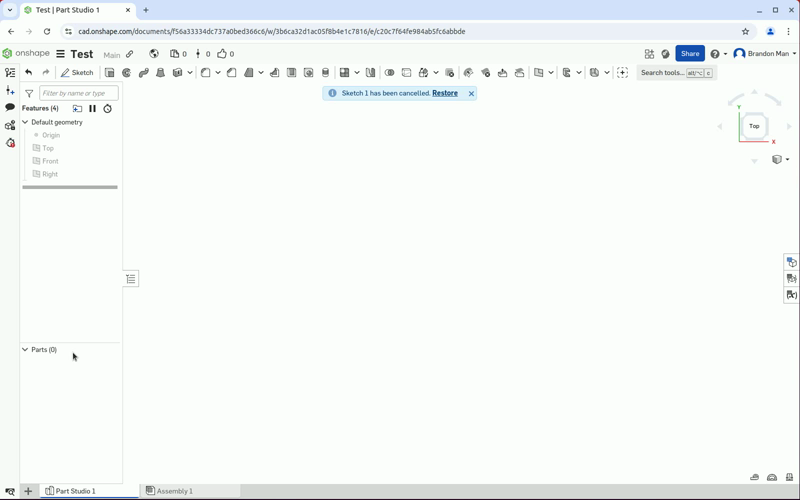
key(y)
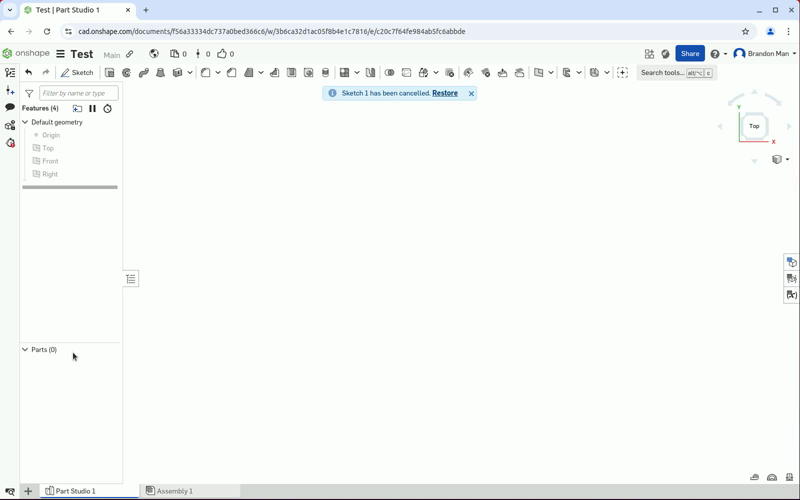
key(shift+p)
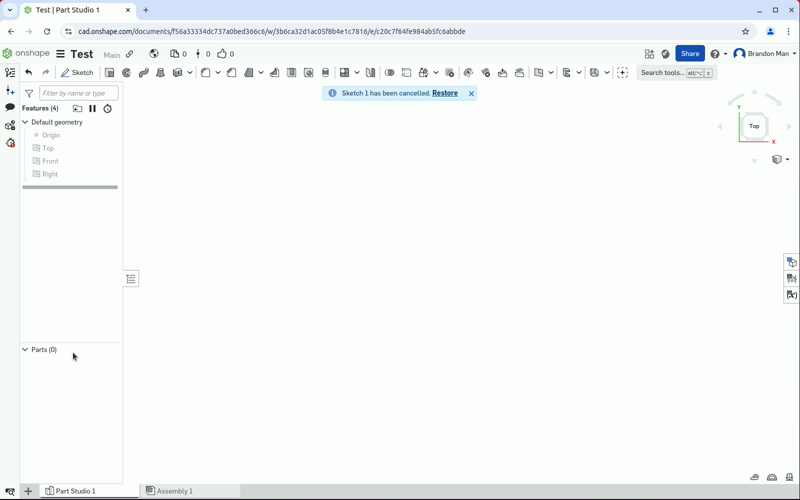
key(space)
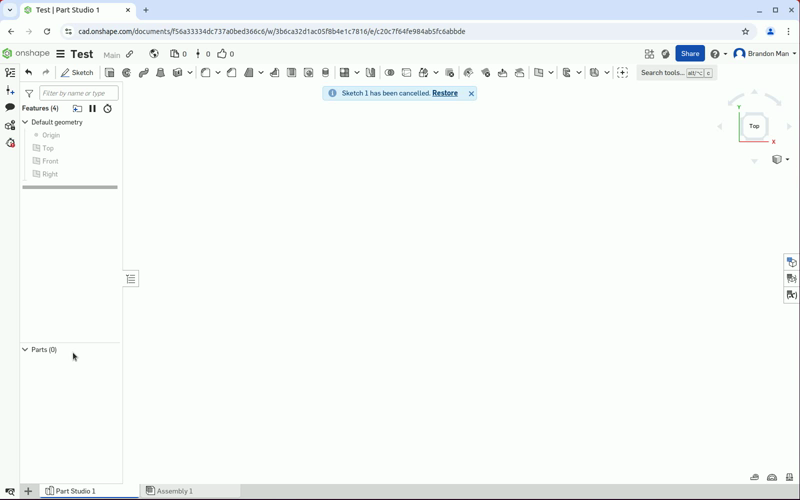
key_down(shift)
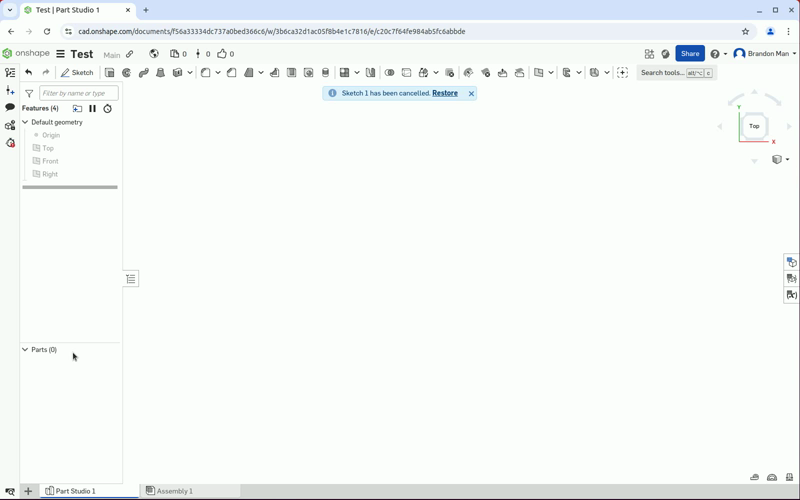
key(up)
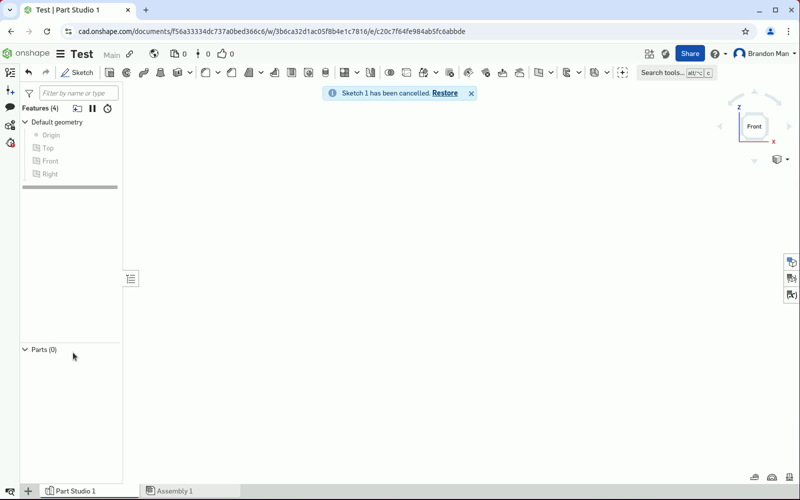
key_up(shift)
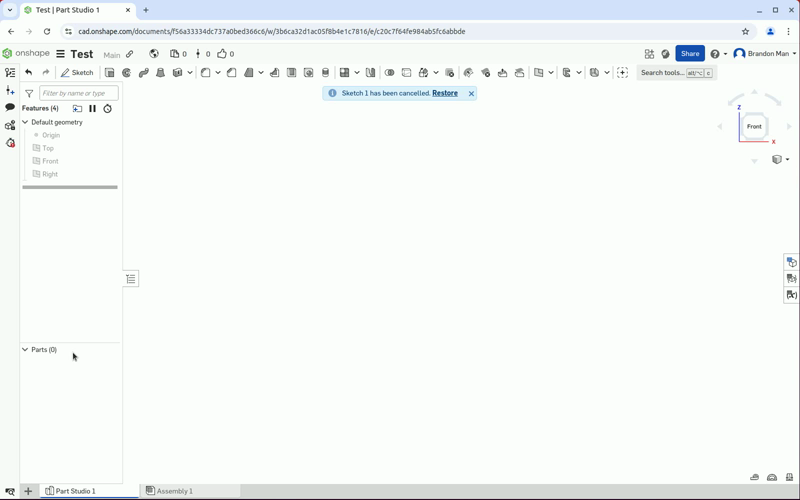
mouse_move(73, 352)
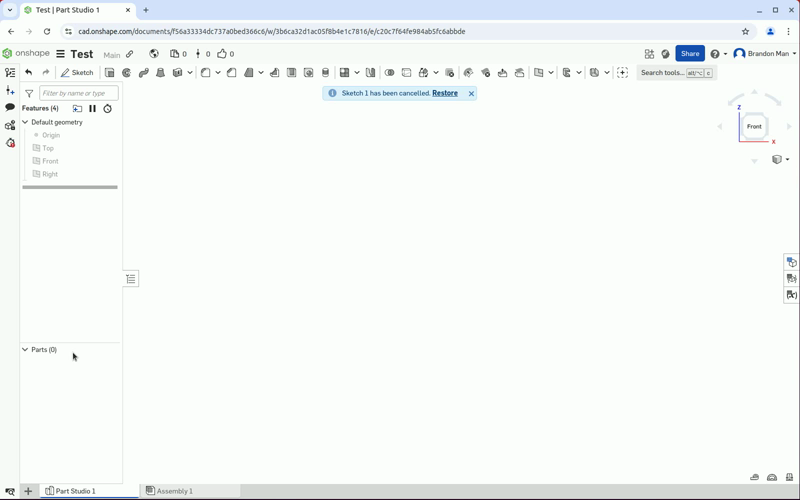
key(shift+y)
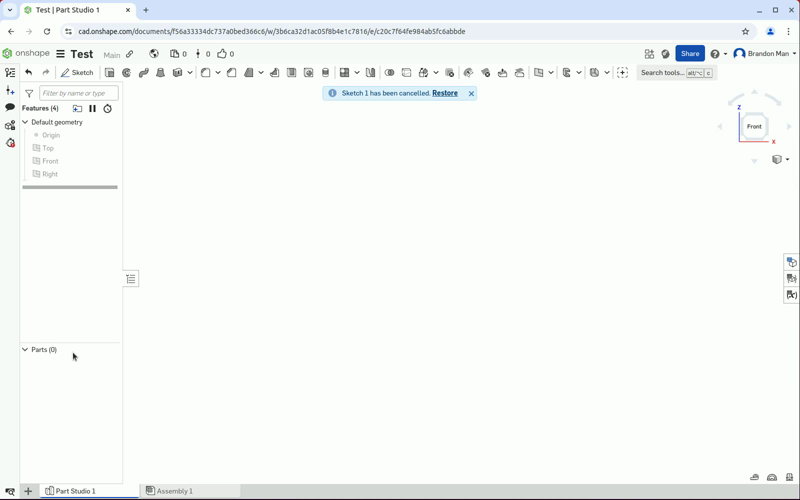
key(shift+s)
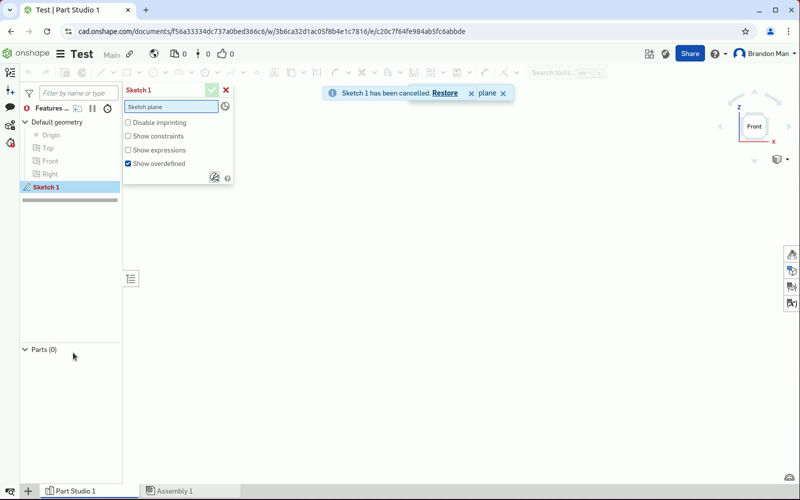
mouse_move(73, 163)
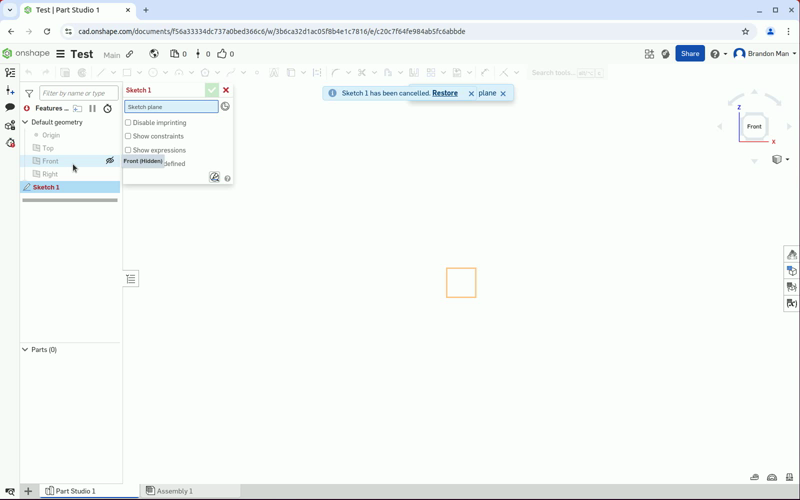
click(73, 163)
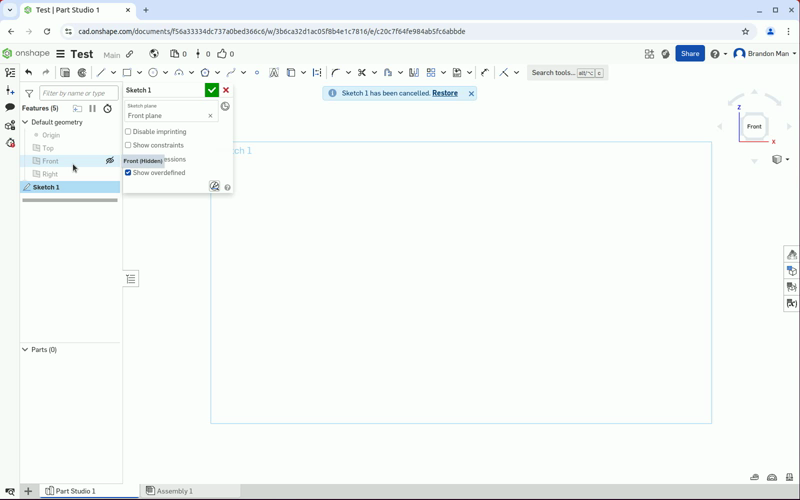
mouse_move(73, 352)
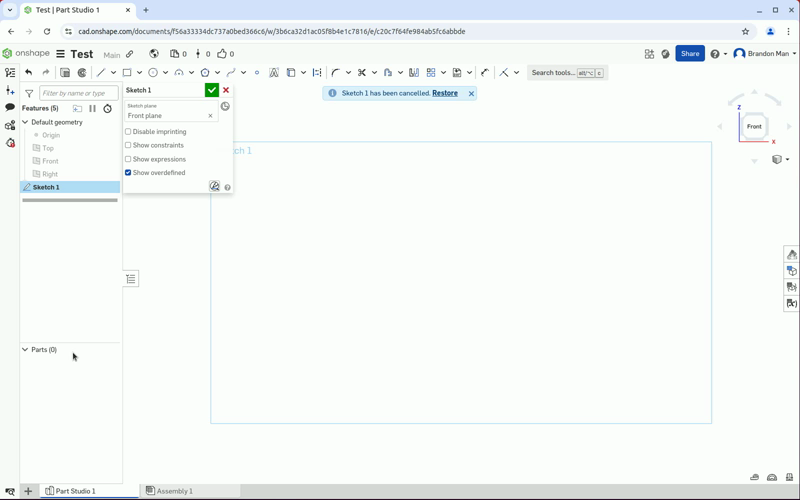
key(y)
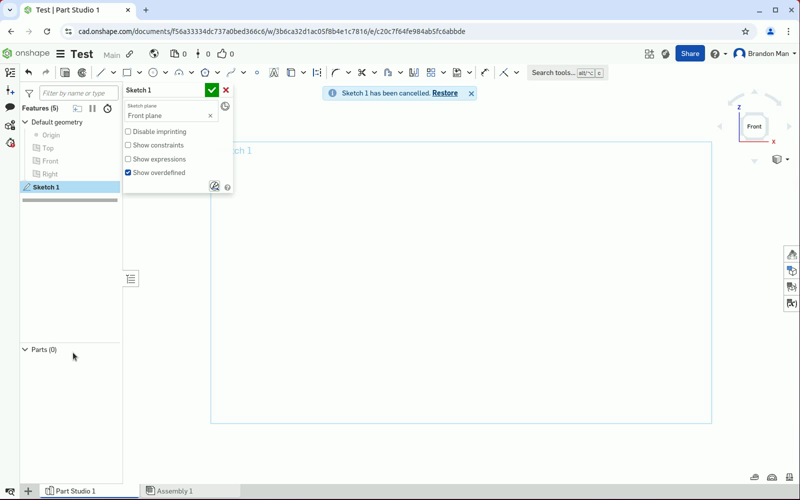
key(l)
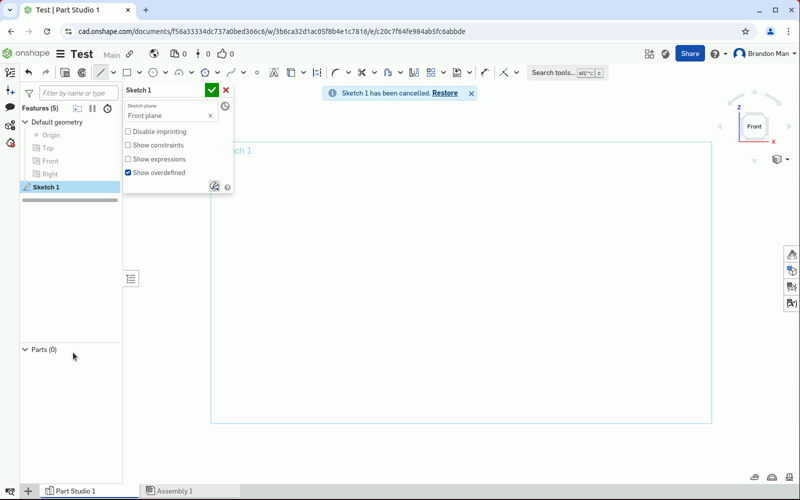
key_down(shift)
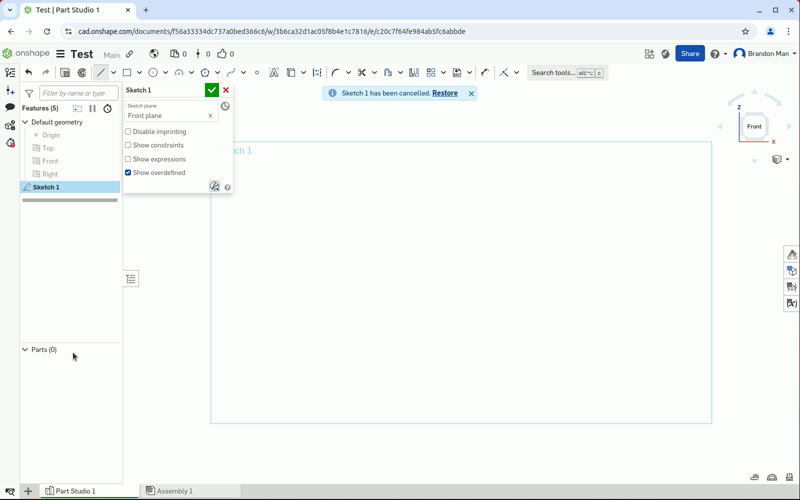
mouse_move(348, 282)
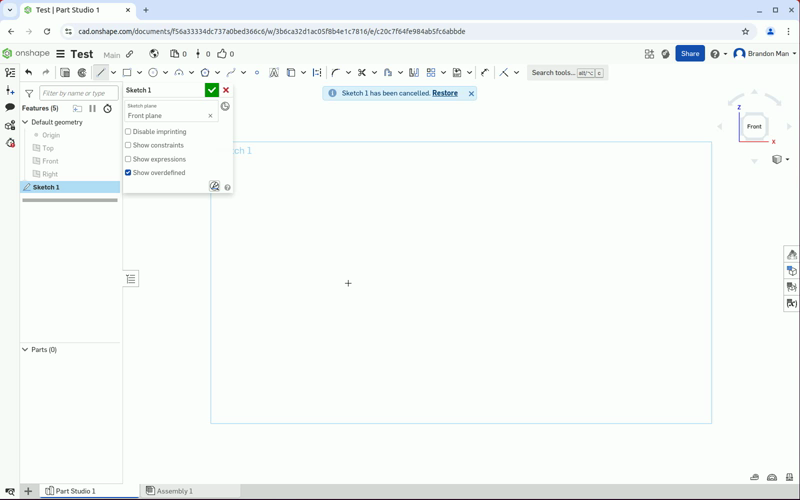
click(348, 282)
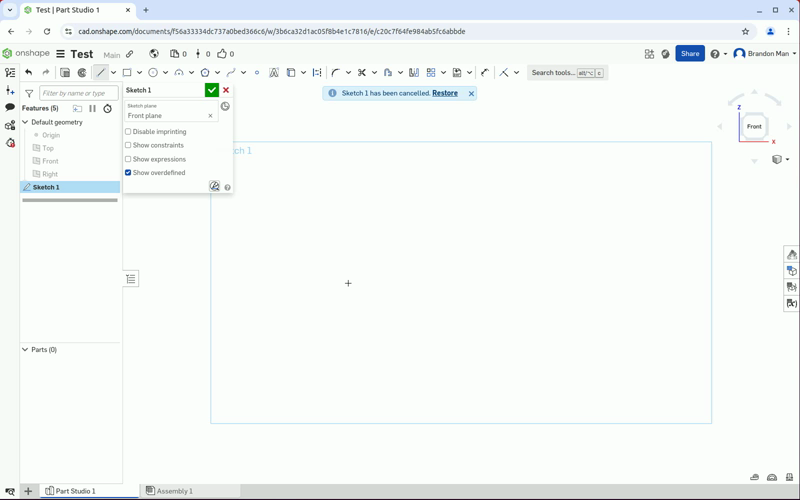
key_up(shift)
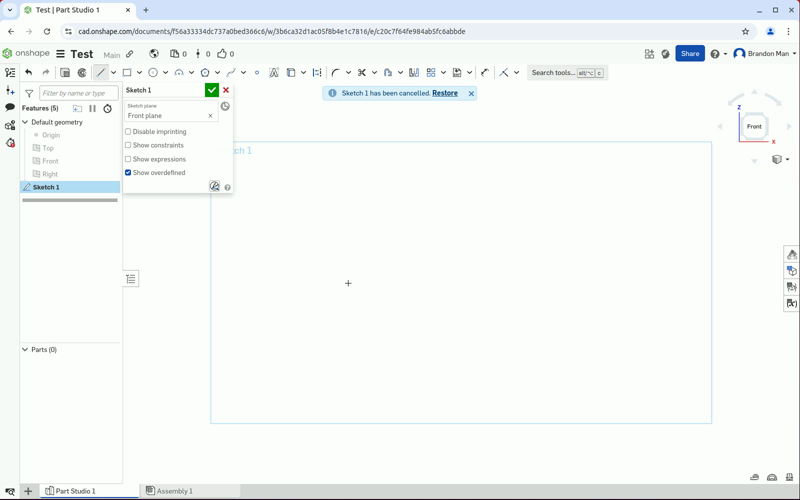
key_down(shift)
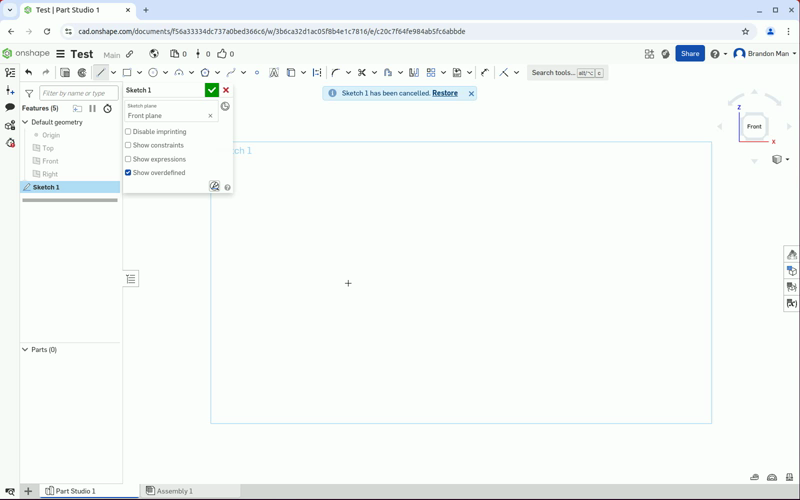
mouse_move(523, 282)
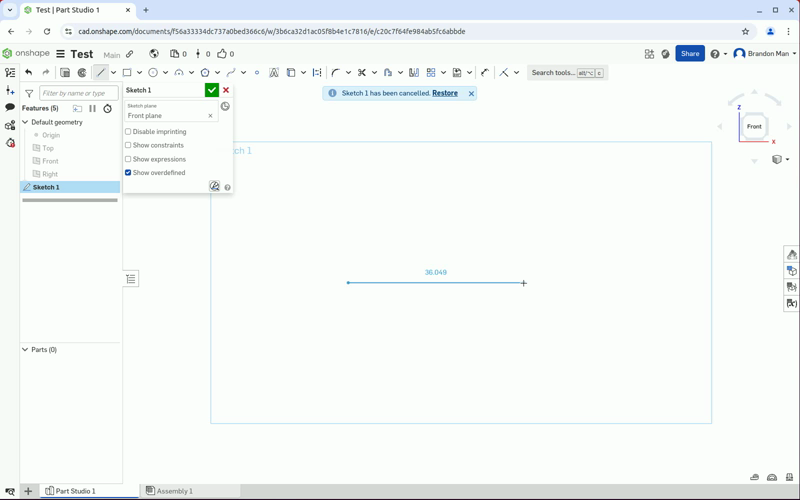
click(523, 282)
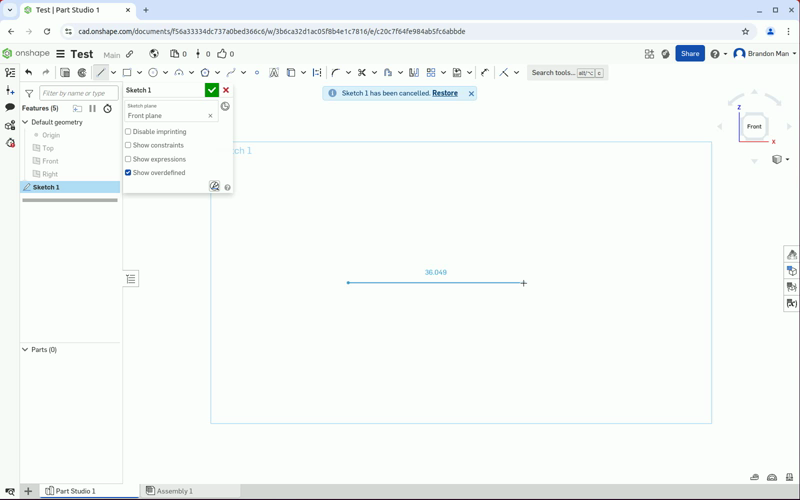
key_up(shift)
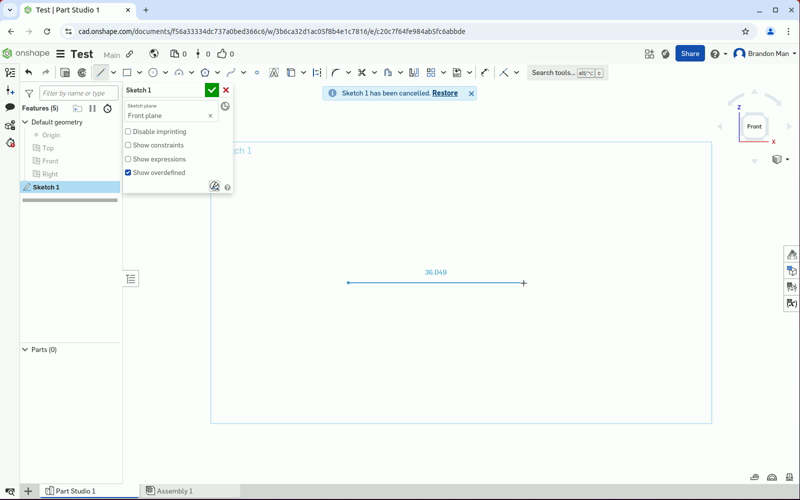
key_down(shift)
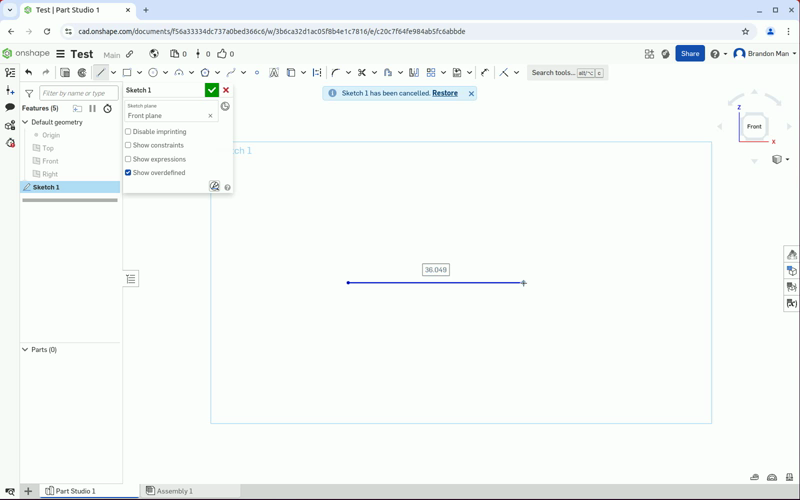
mouse_move(553, 282)
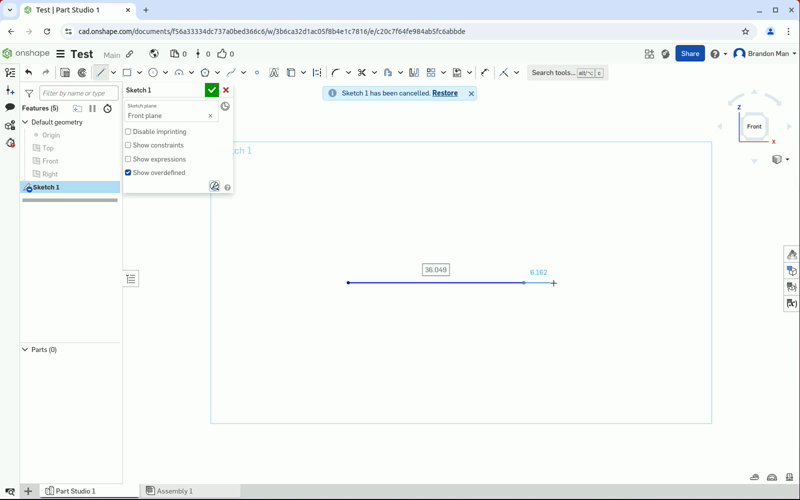
mouse_move(523, 277)
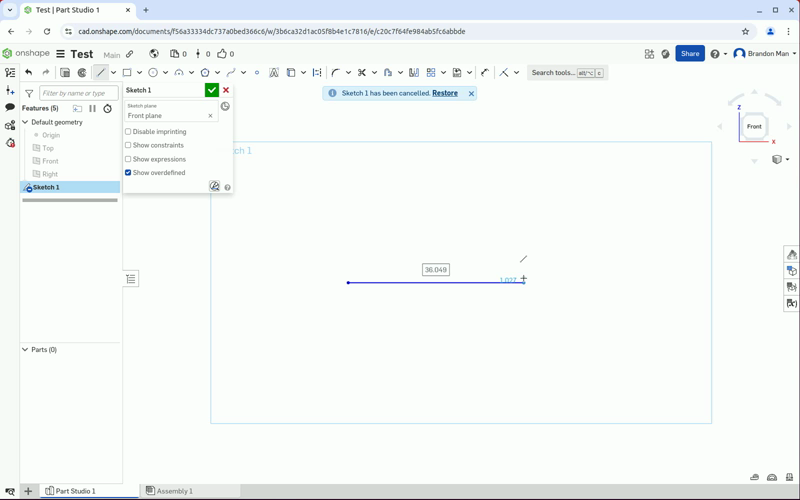
scroll(6)
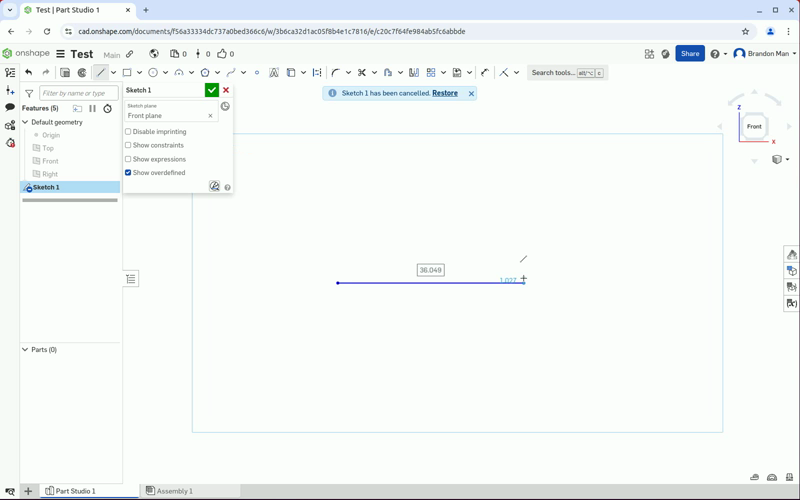
scroll(6)
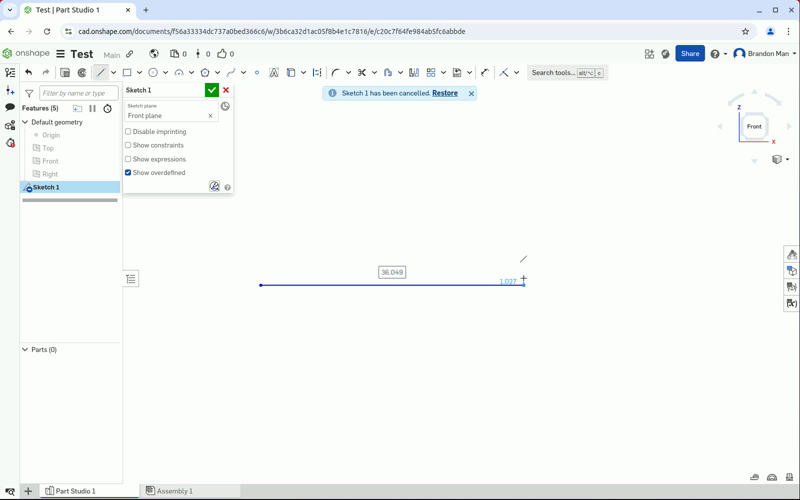
scroll(6)
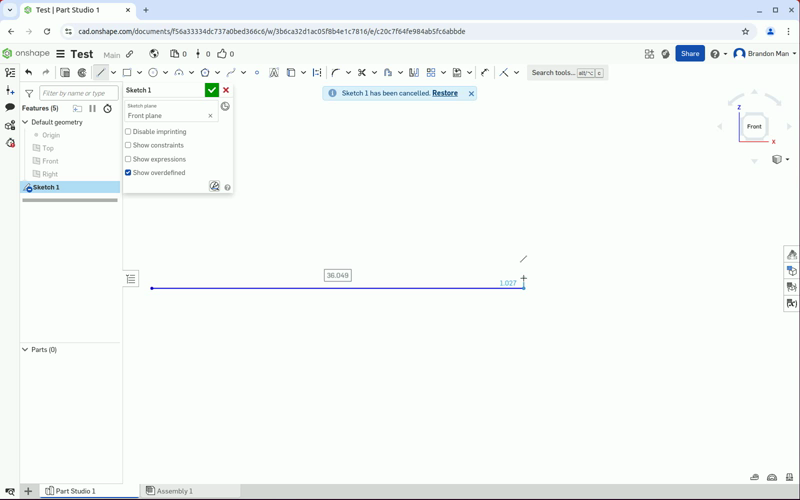
scroll(6)
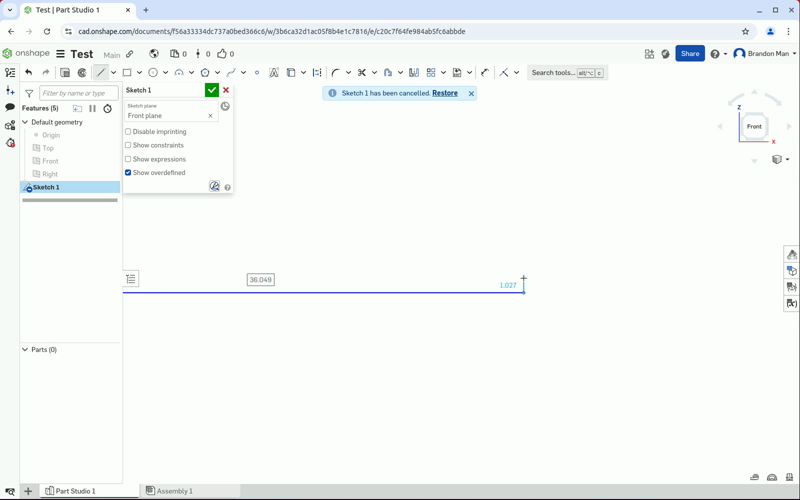
scroll(6)
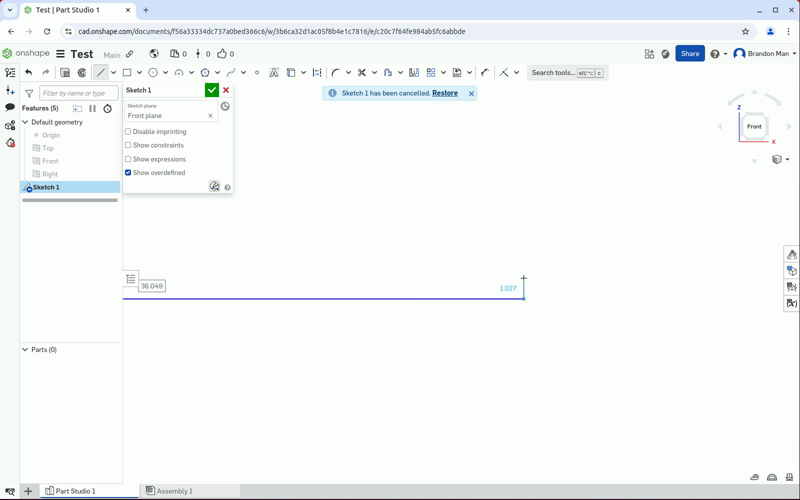
scroll(6)
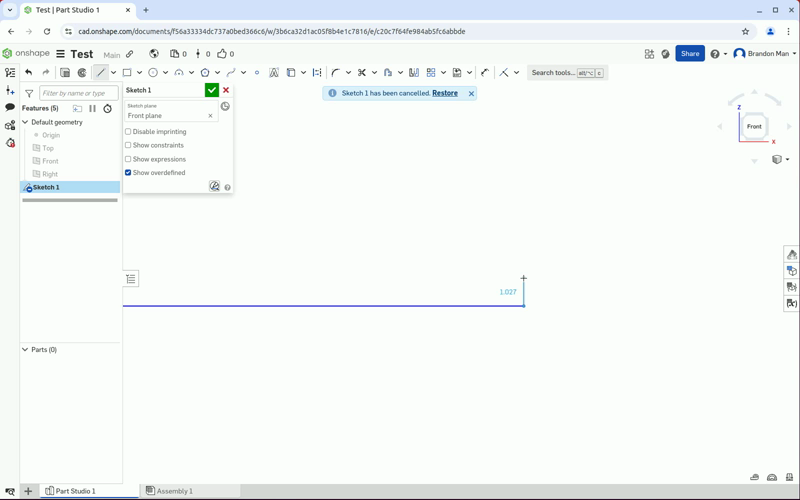
scroll(6)
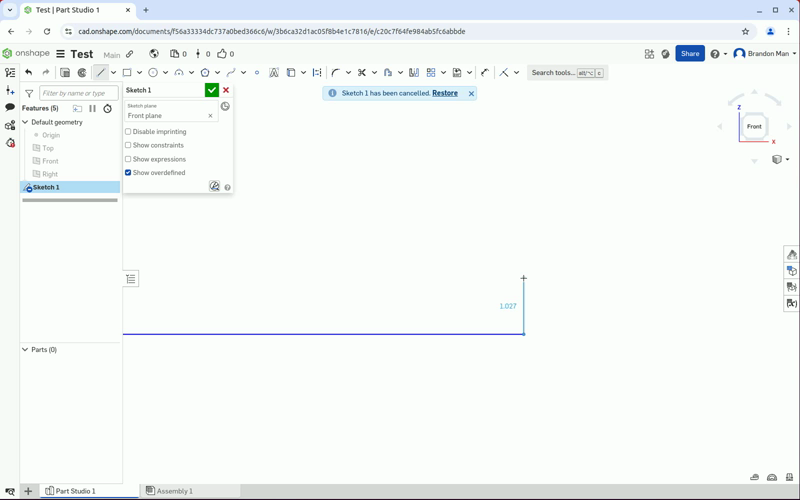
click(523, 277)
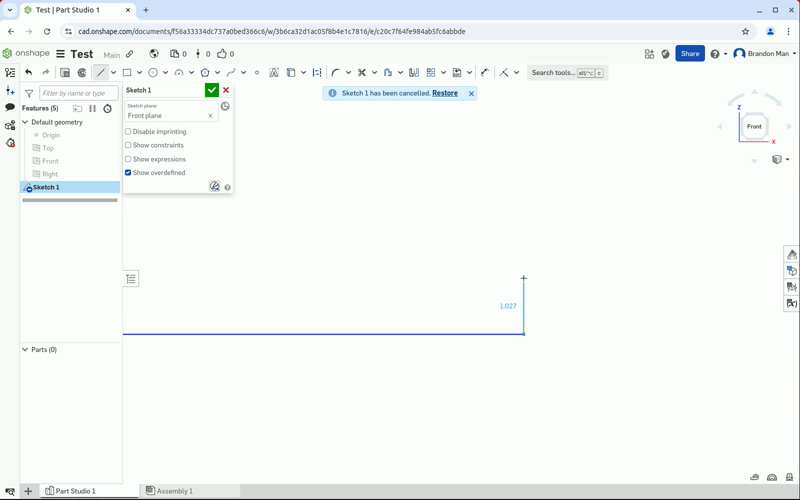
scroll(-6)
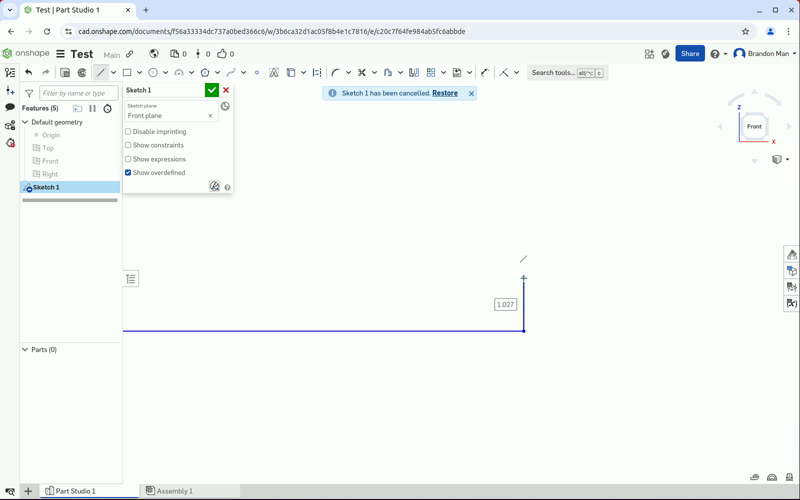
scroll(-6)
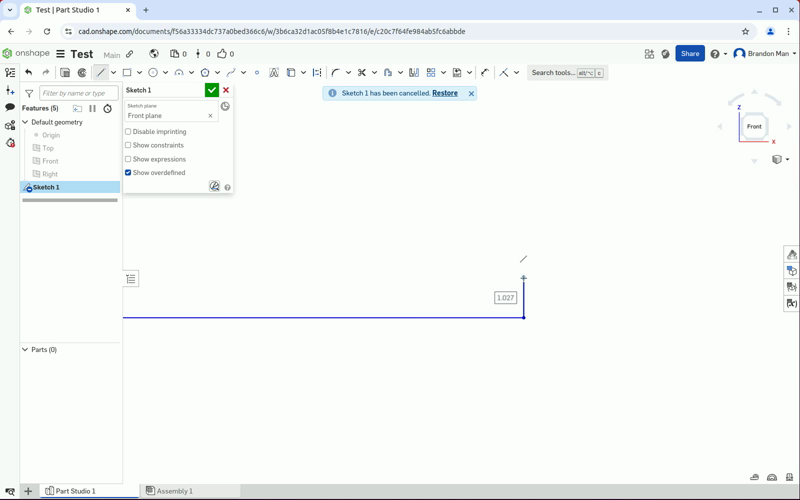
scroll(-6)
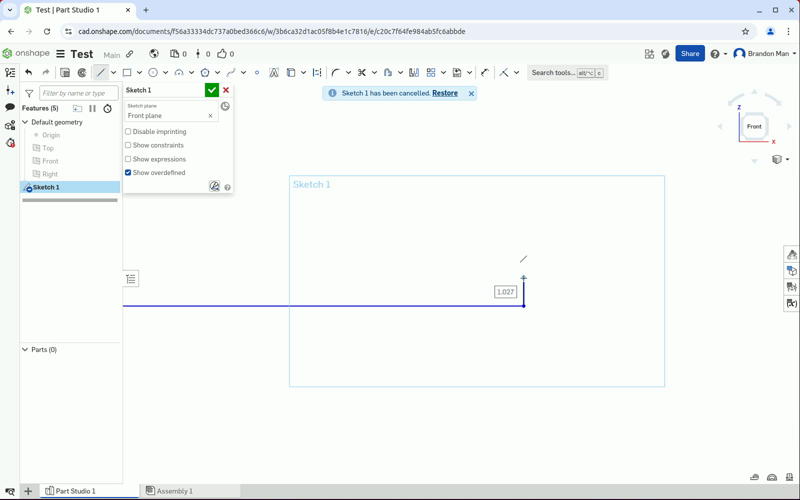
scroll(-6)
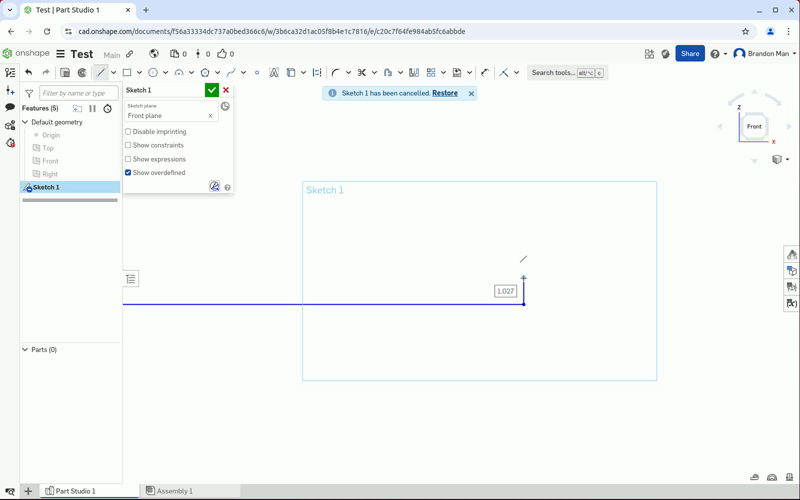
scroll(-6)
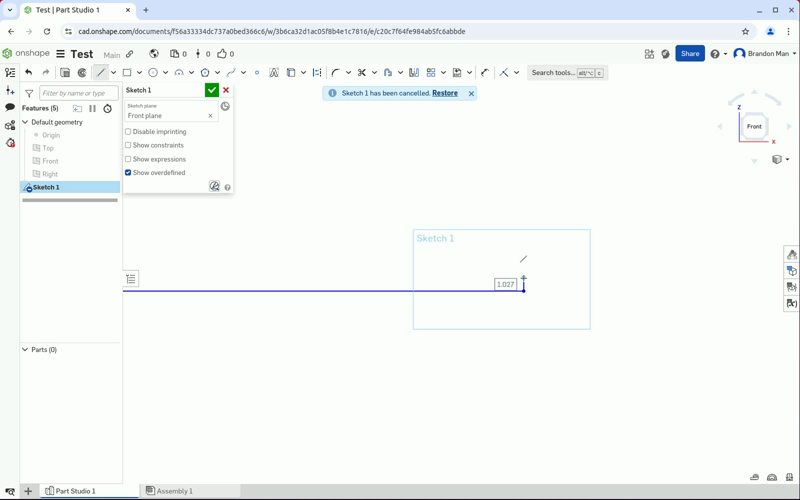
scroll(-6)
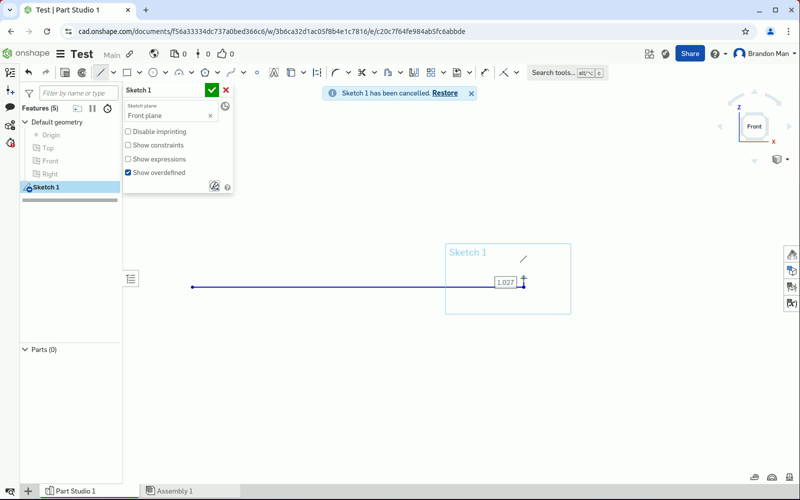
scroll(-6)
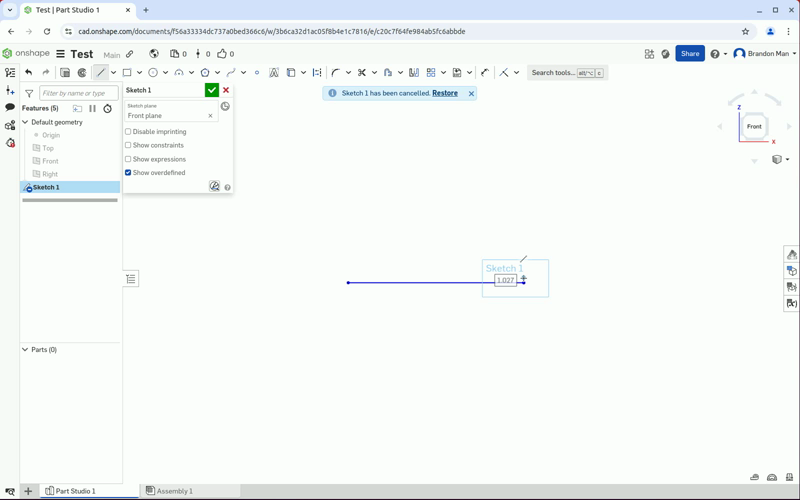
key_up(shift)
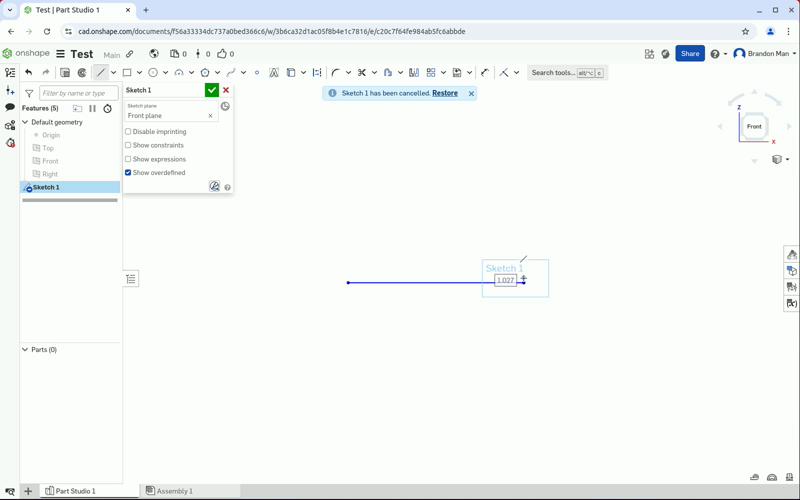
key_down(shift)
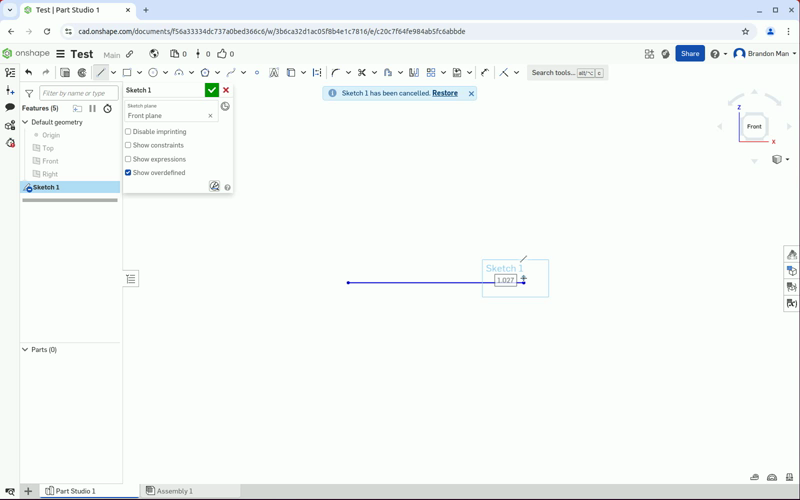
mouse_move(348, 277)
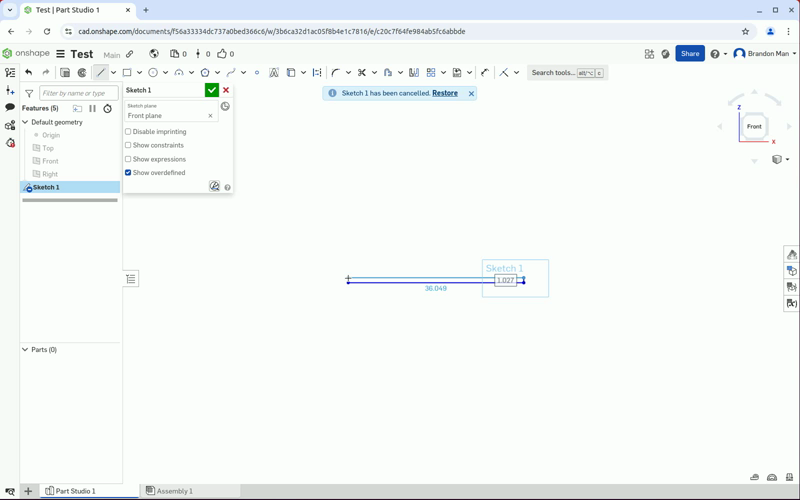
click(348, 277)
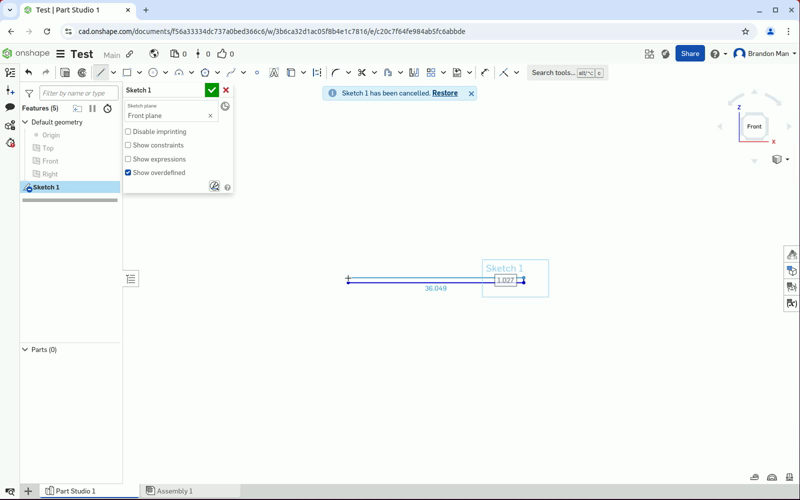
key_up(shift)
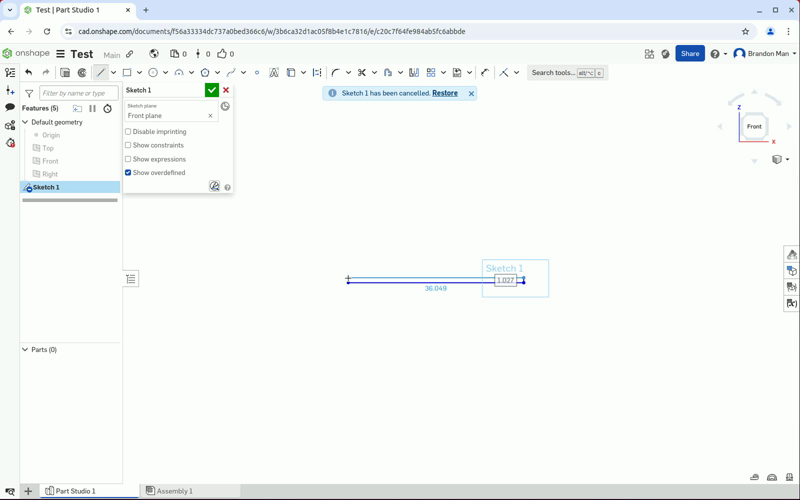
mouse_move(378, 277)
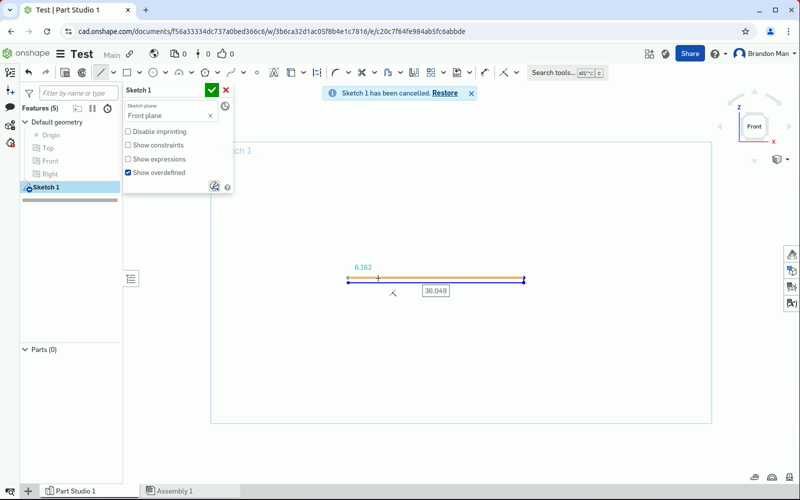
key_down(shift)
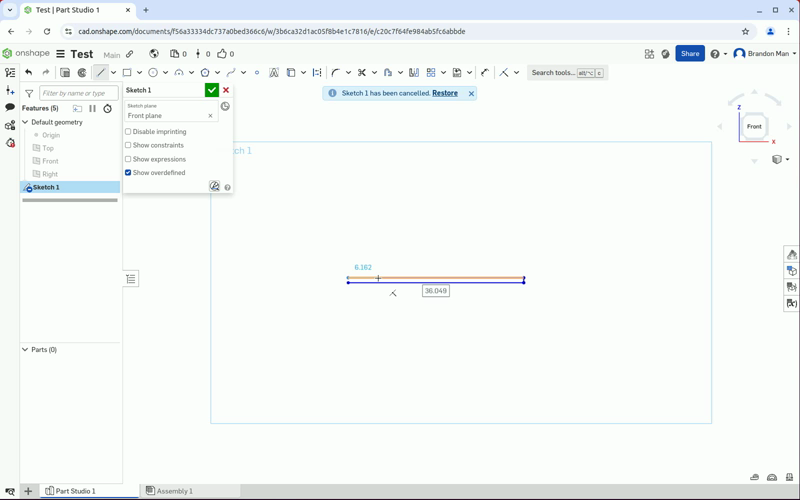
mouse_move(348, 282)
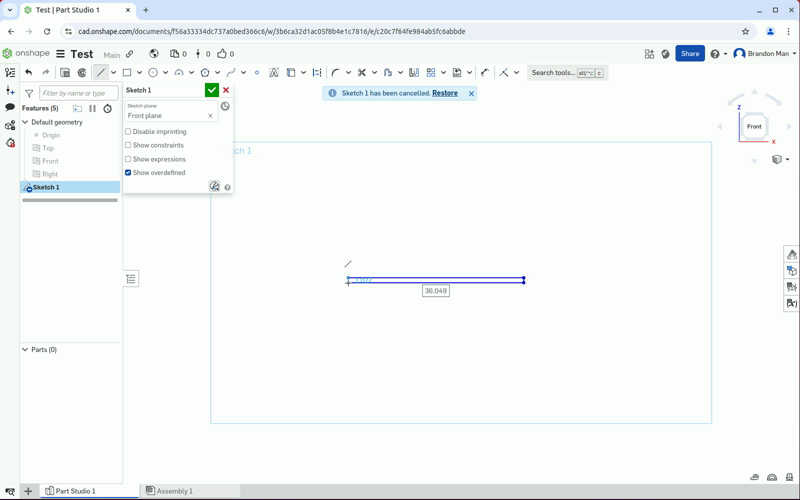
scroll(6)
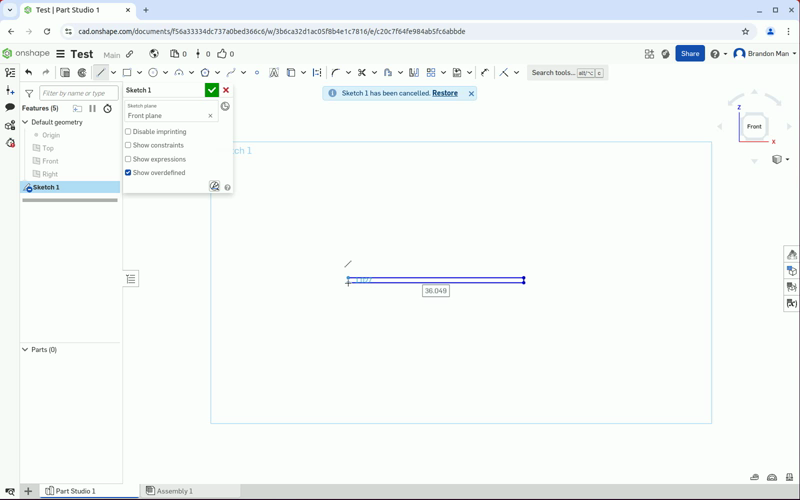
scroll(6)
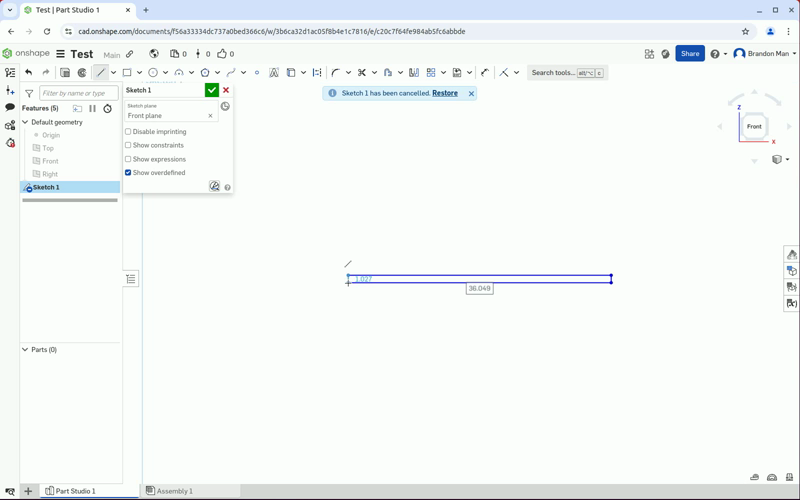
scroll(6)
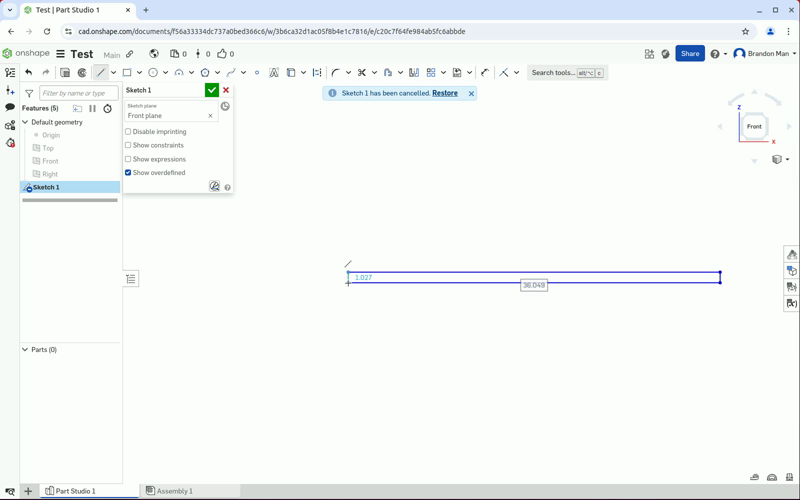
scroll(6)
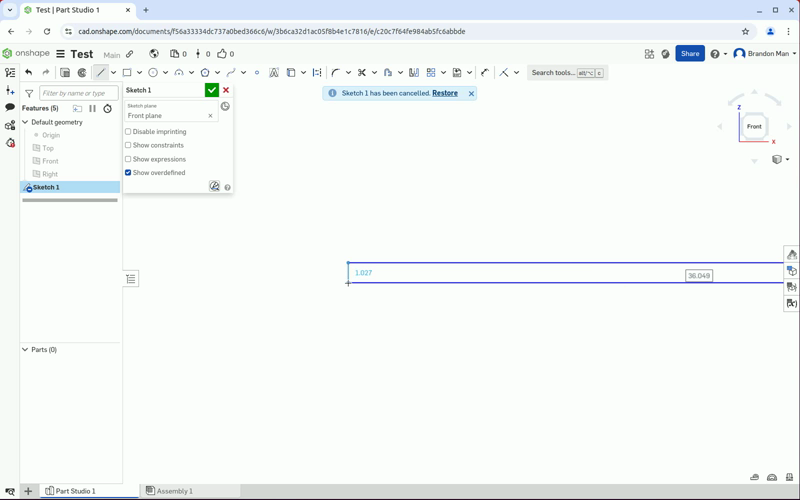
scroll(6)
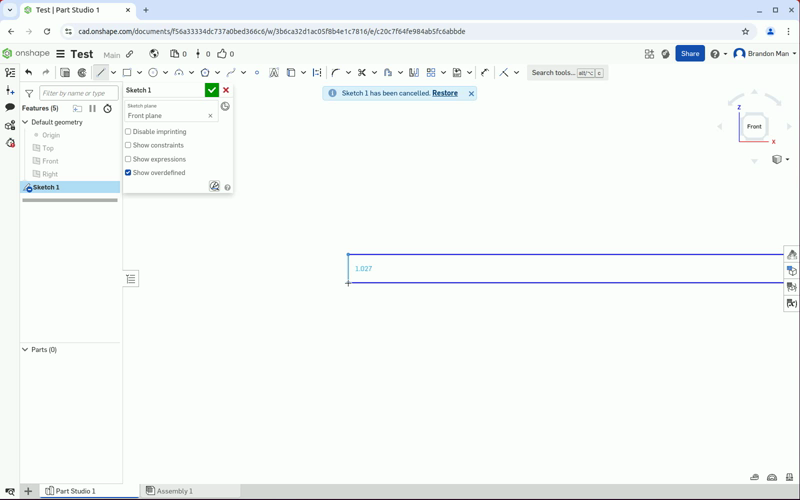
scroll(6)
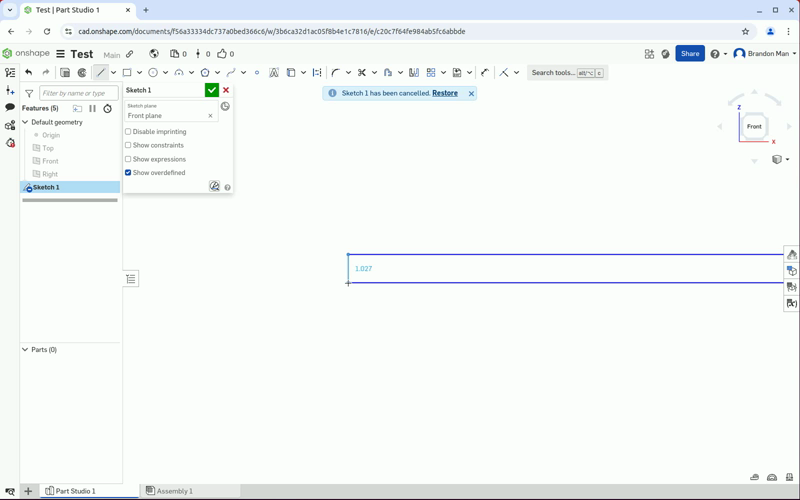
scroll(6)
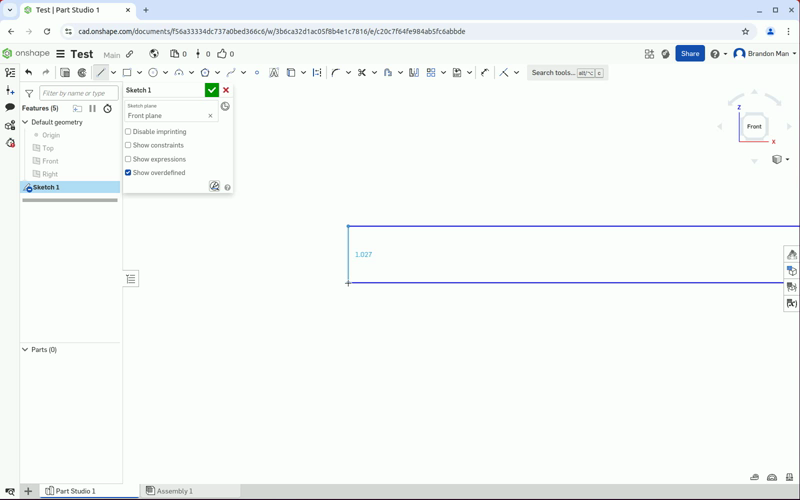
key_up(shift)
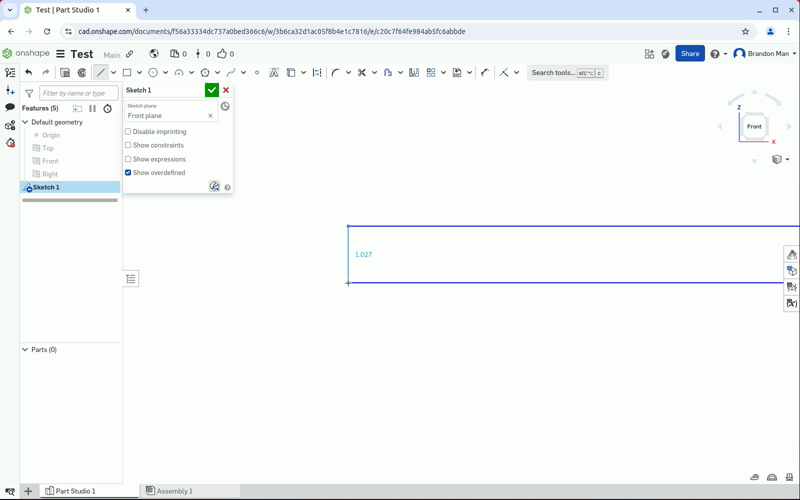
click(348, 282)
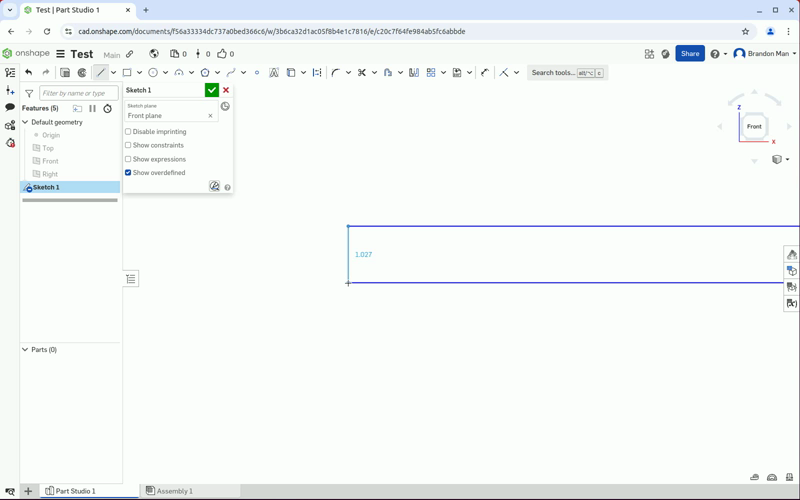
scroll(-6)
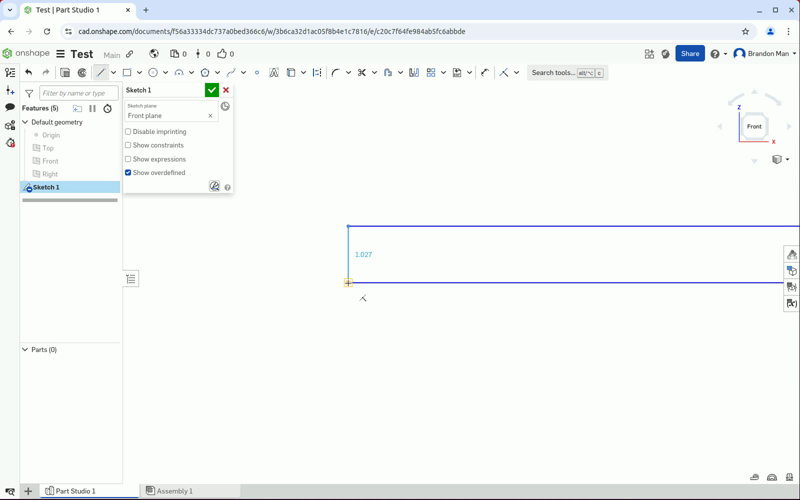
scroll(-6)
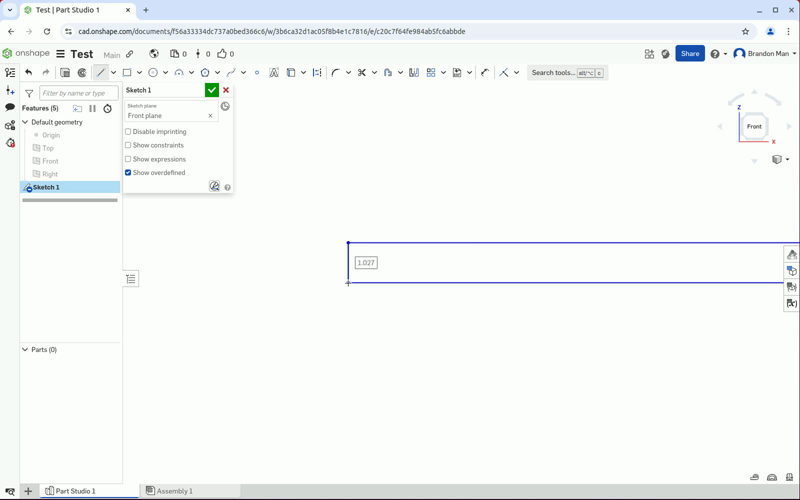
scroll(-6)
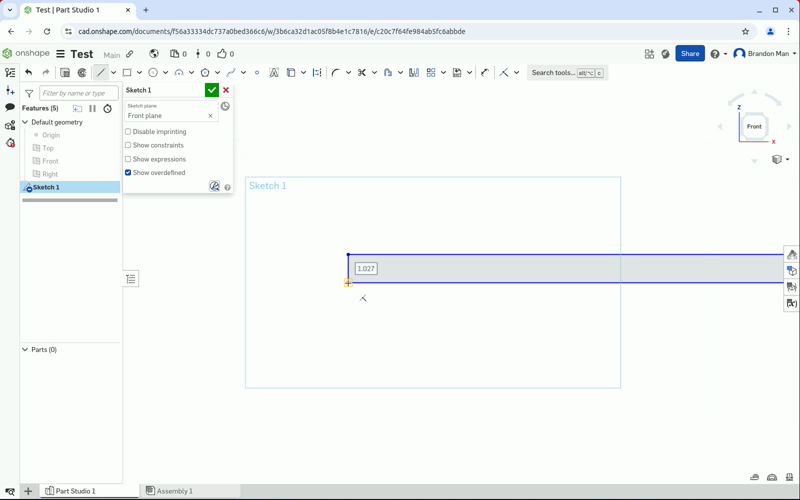
scroll(-6)
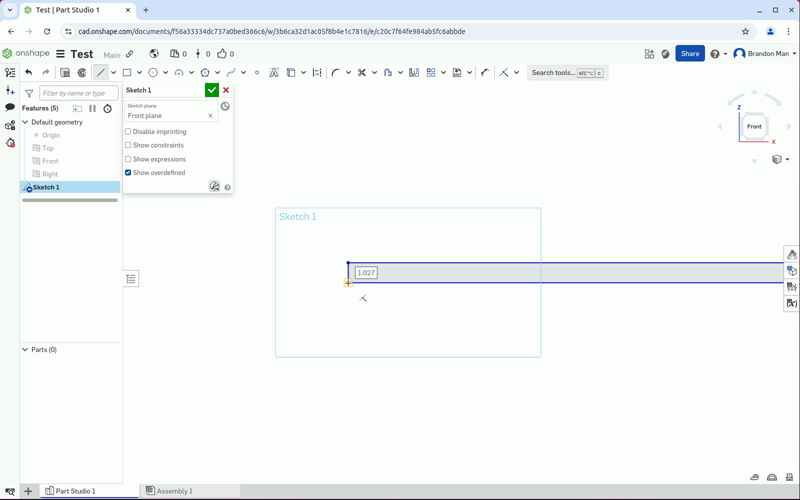
scroll(-6)
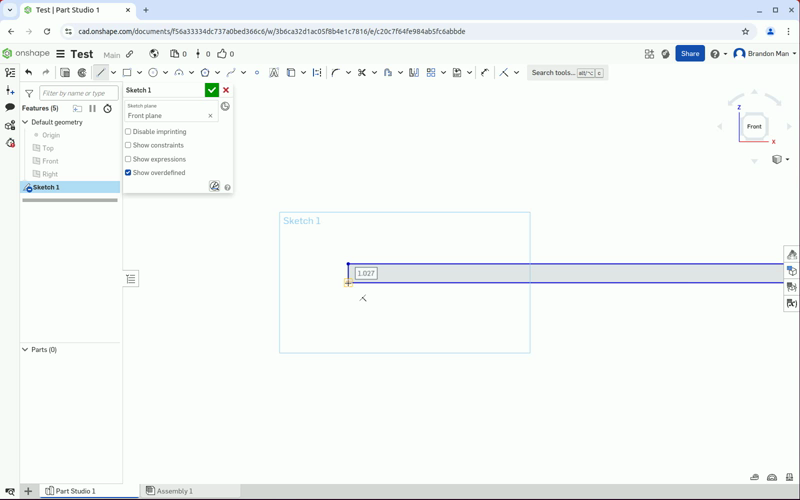
scroll(-6)
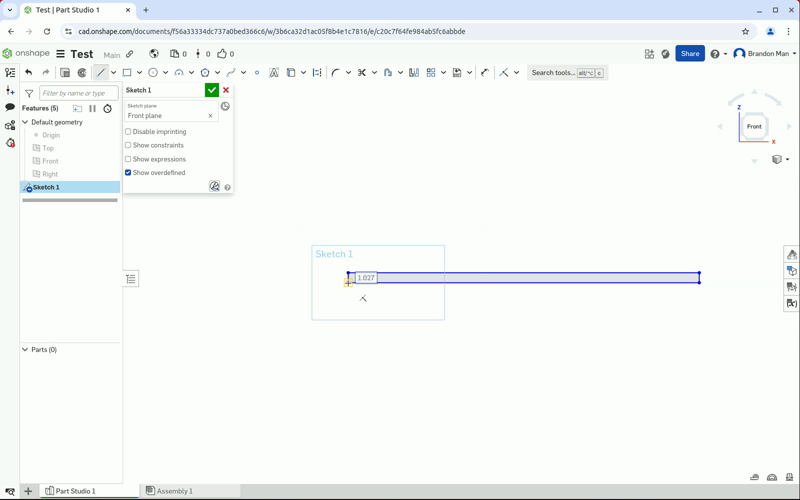
scroll(-6)
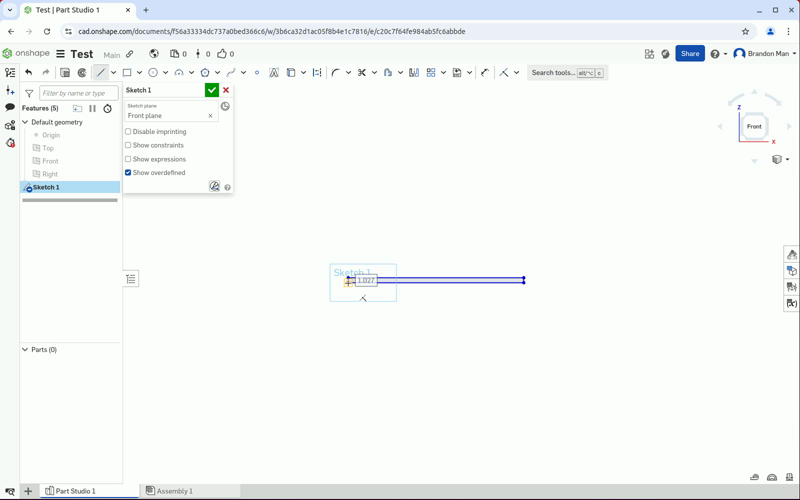
key(esc)
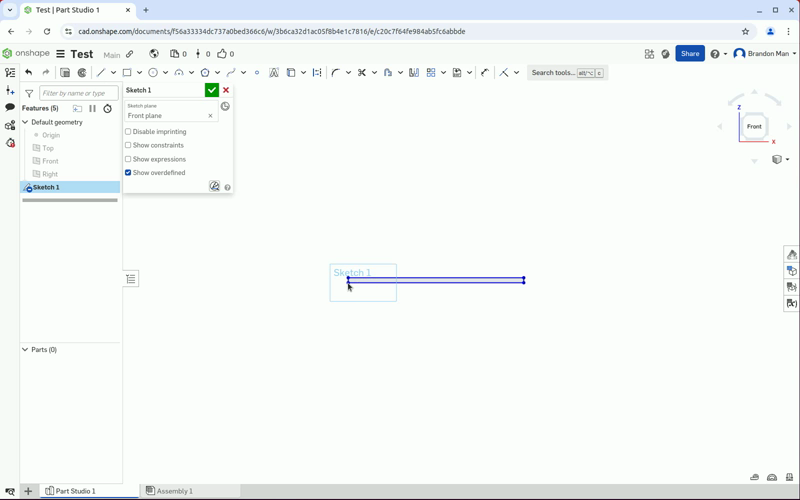
mouse_move(379, 280)
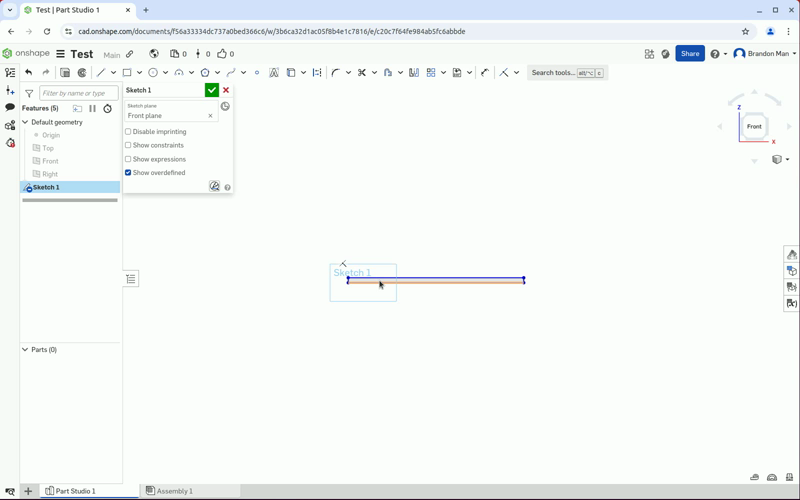
scroll(6)
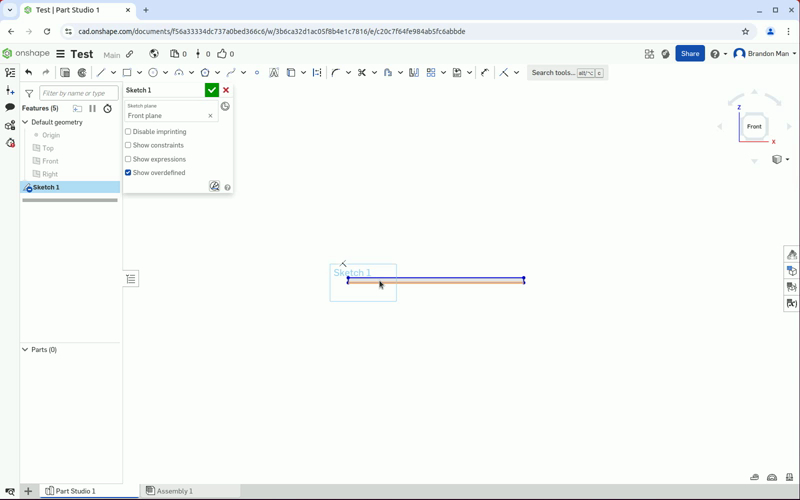
scroll(6)
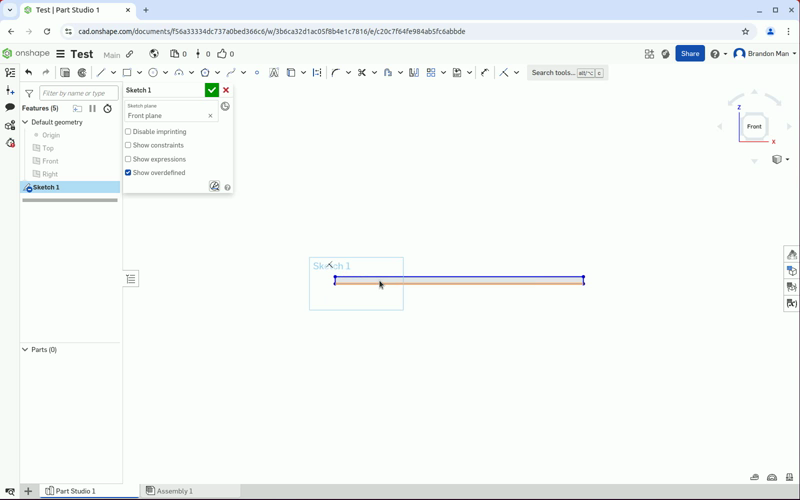
scroll(6)
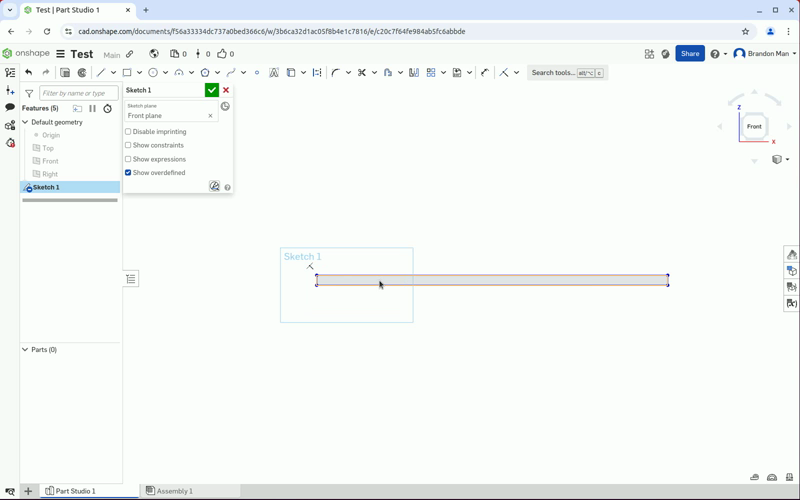
scroll(6)
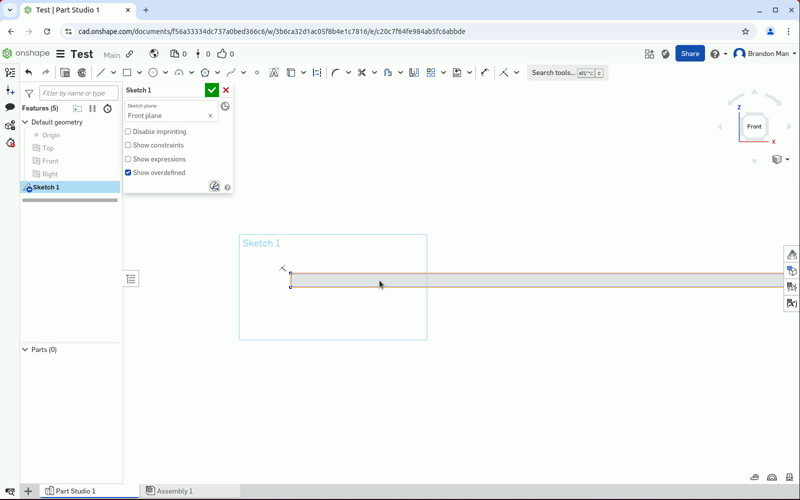
scroll(6)
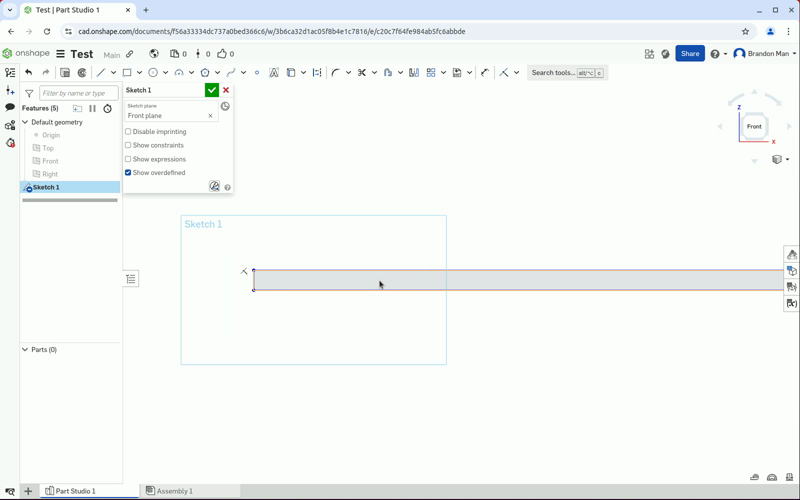
scroll(6)
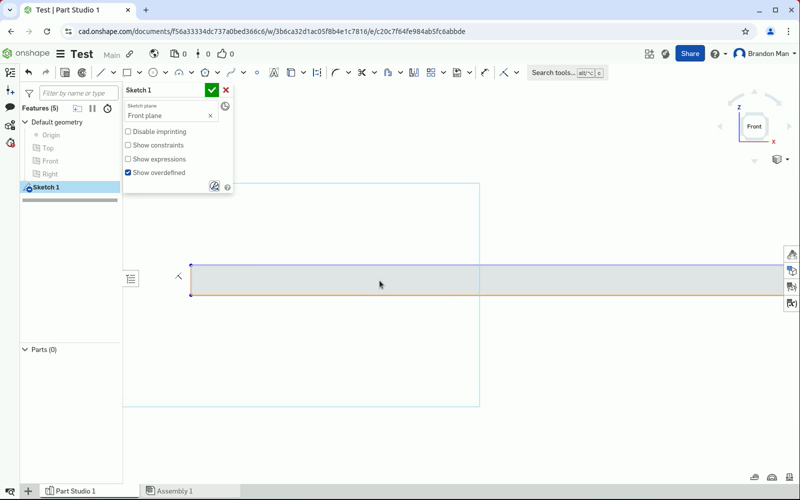
scroll(6)
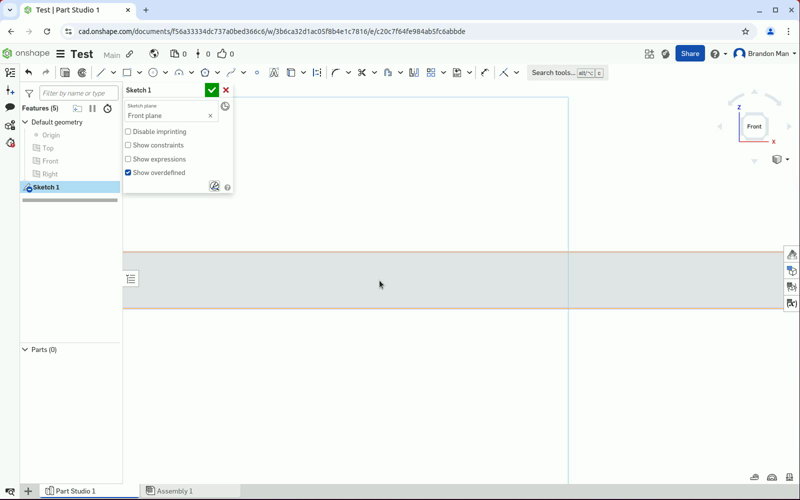
click(379, 280)
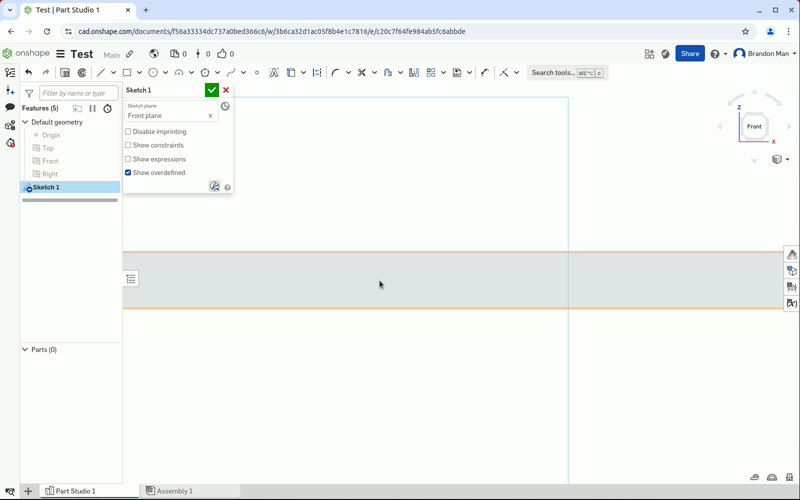
scroll(-6)
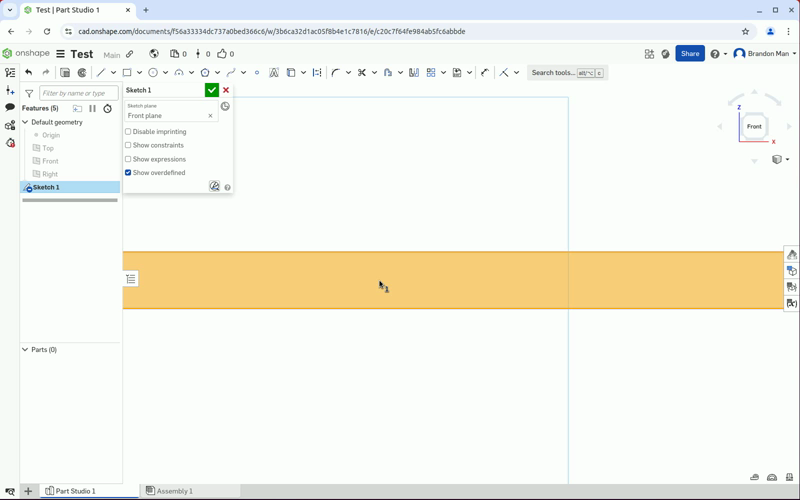
scroll(-6)
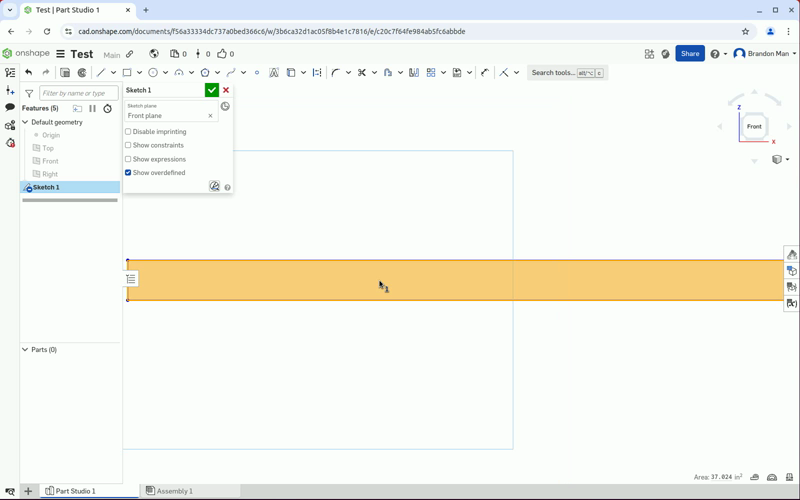
scroll(-6)
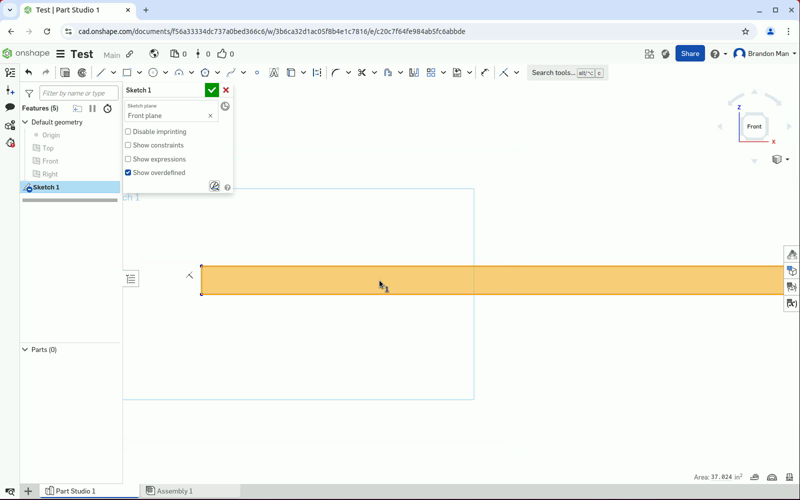
scroll(-6)
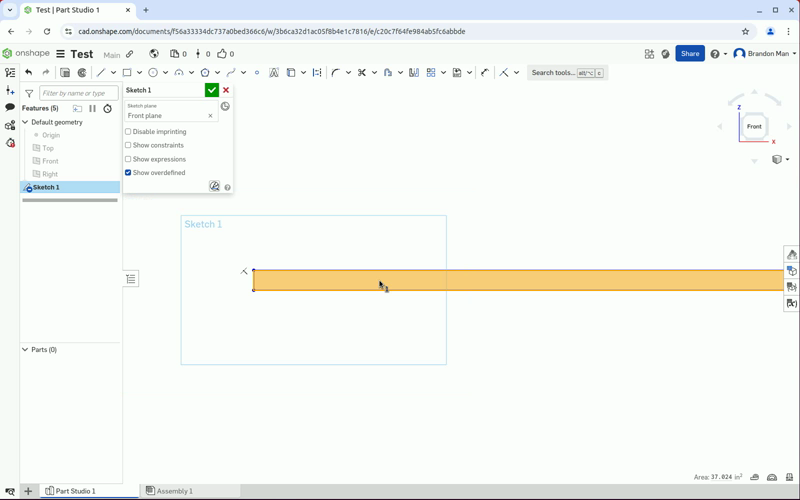
scroll(-6)
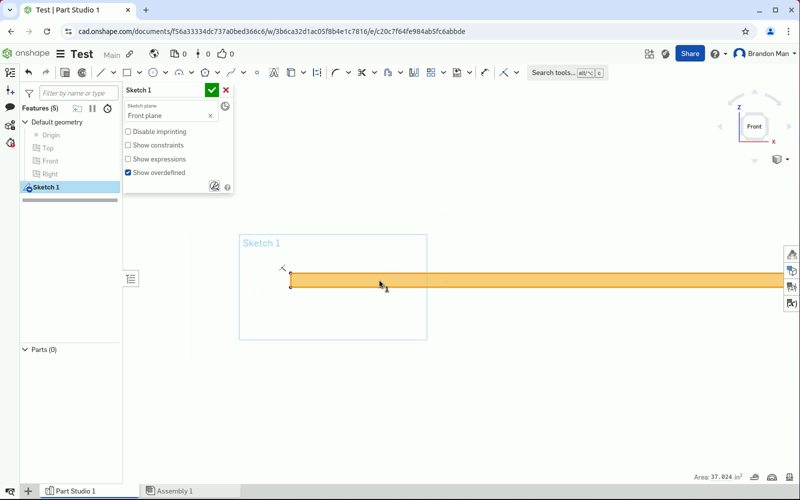
scroll(-6)
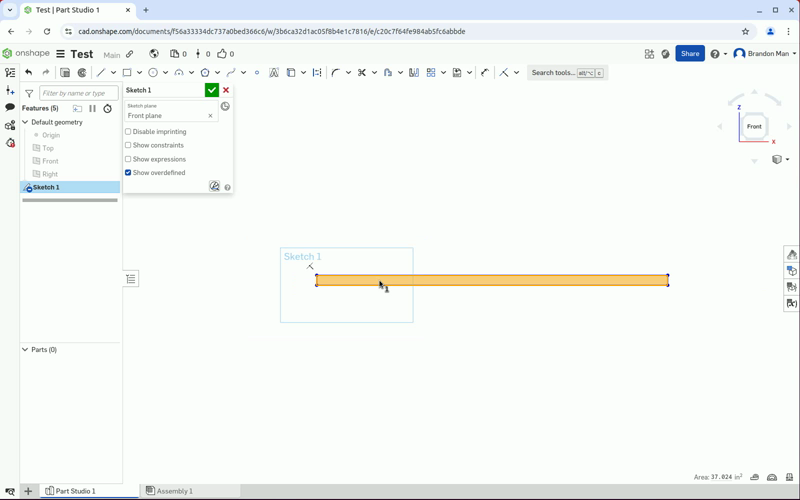
scroll(-6)
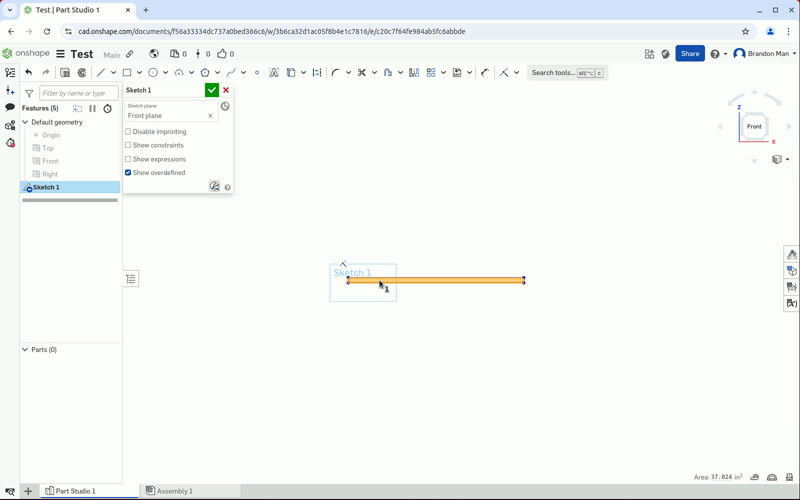
mouse_move(73, 352)
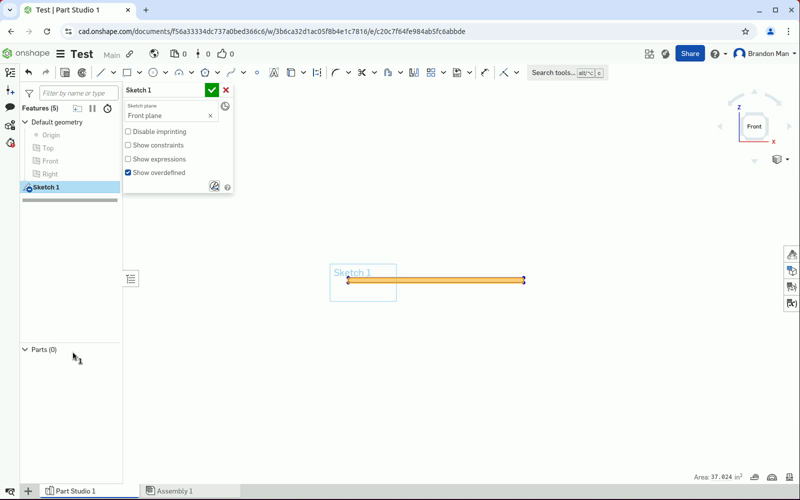
key(shift+y)
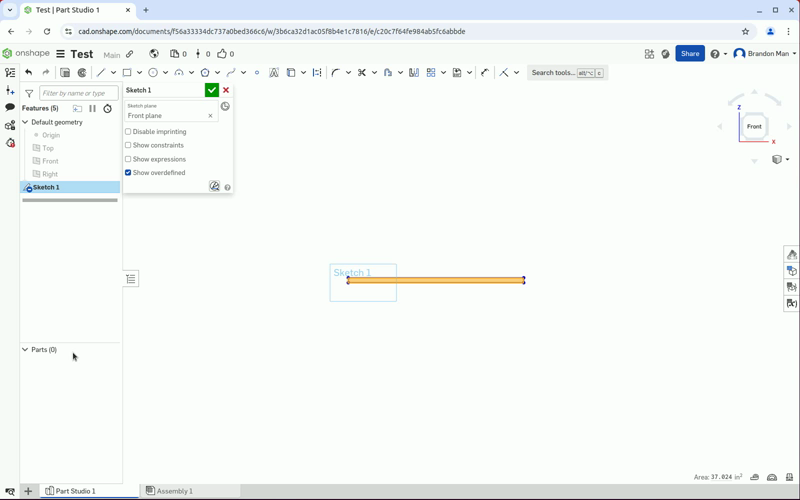
key(shift+e)
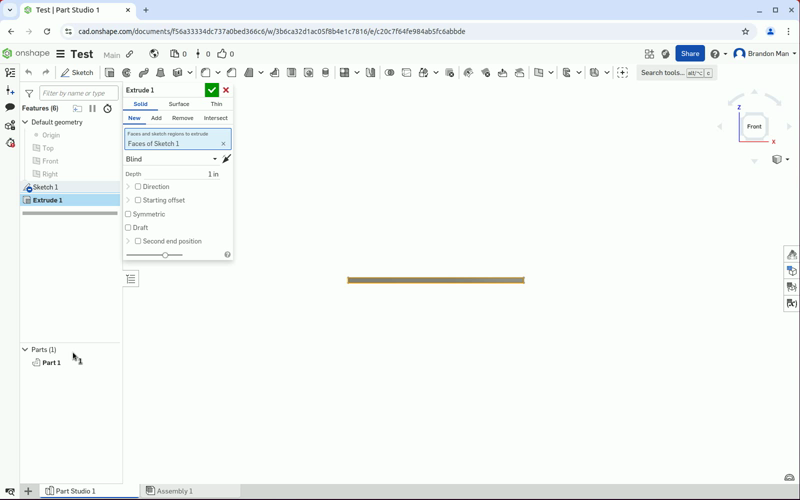
mouse_move(143, 106)
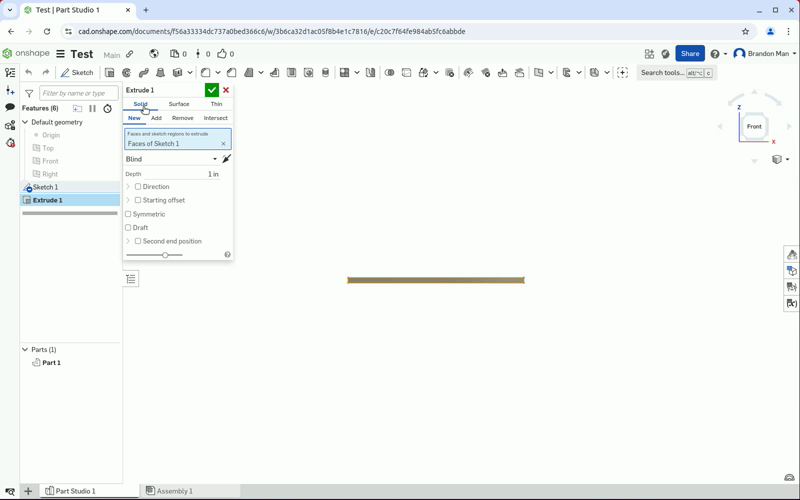
click(143, 106)
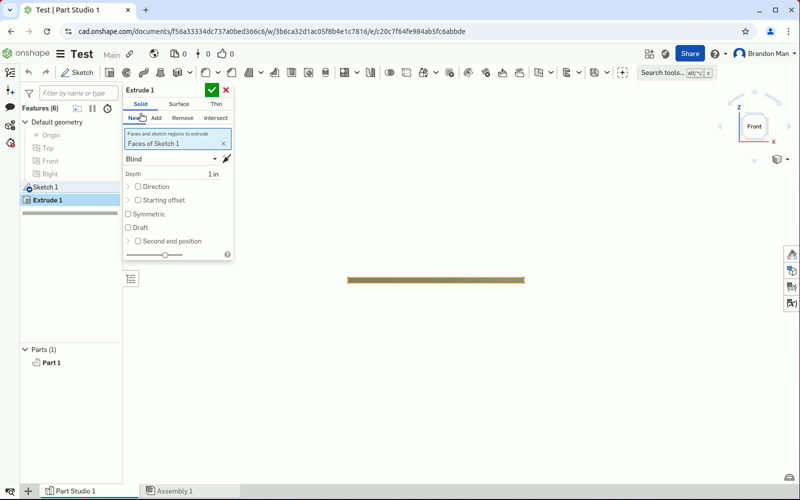
mouse_move(137, 120)
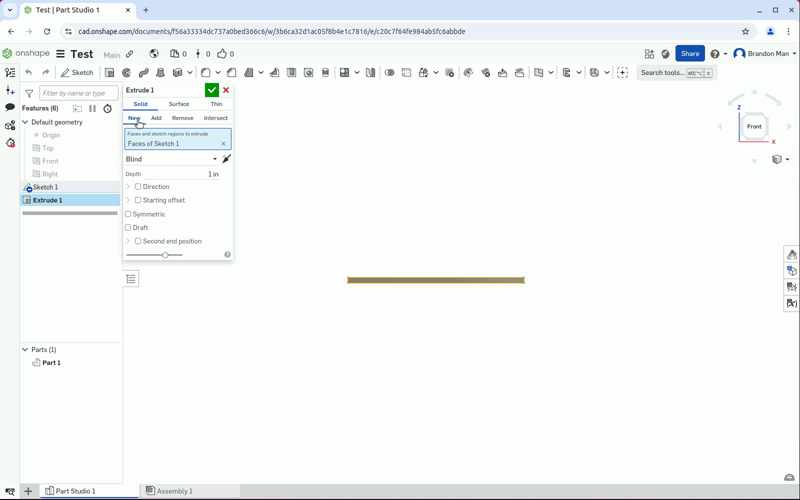
click(137, 120)
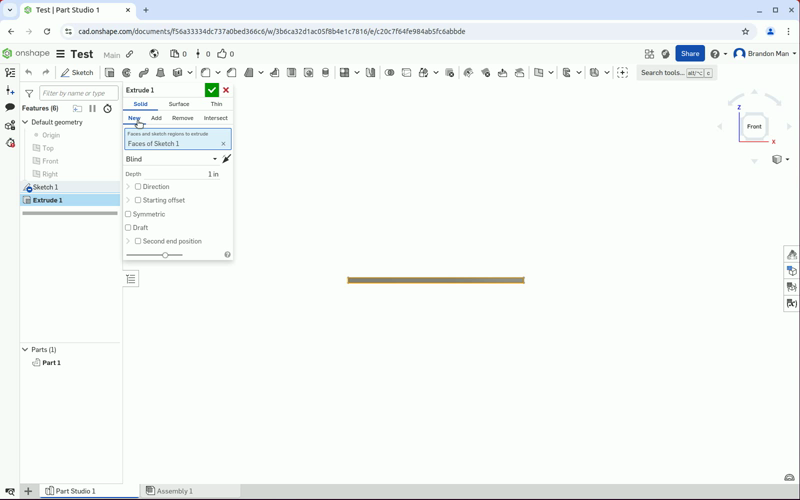
key(tab, 4)
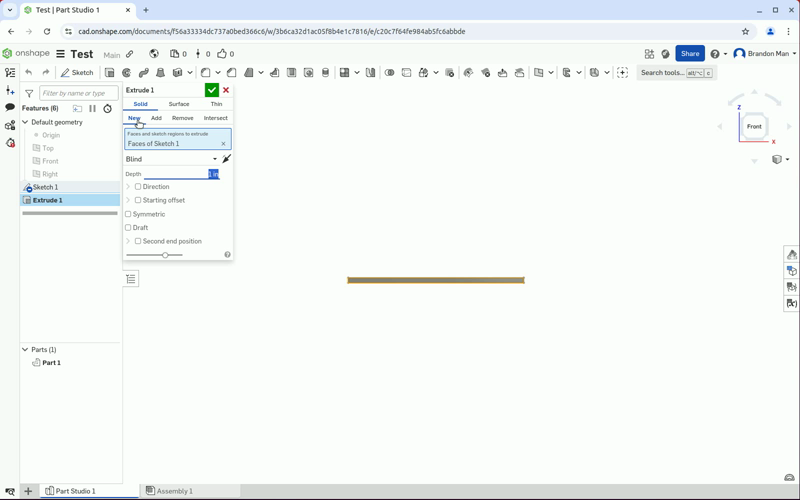
text(11.313)
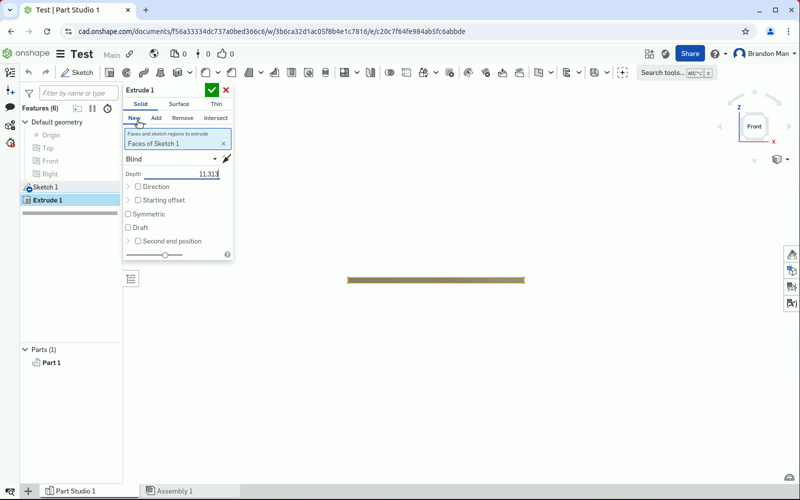
key(enter)
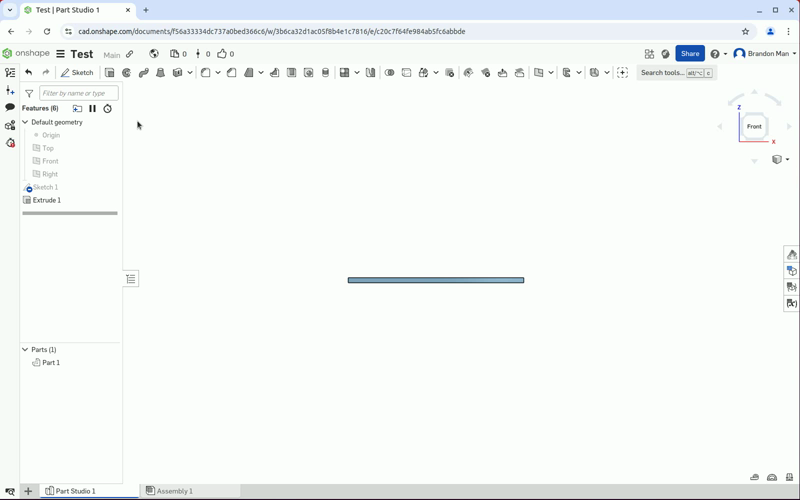
key(shift+h)
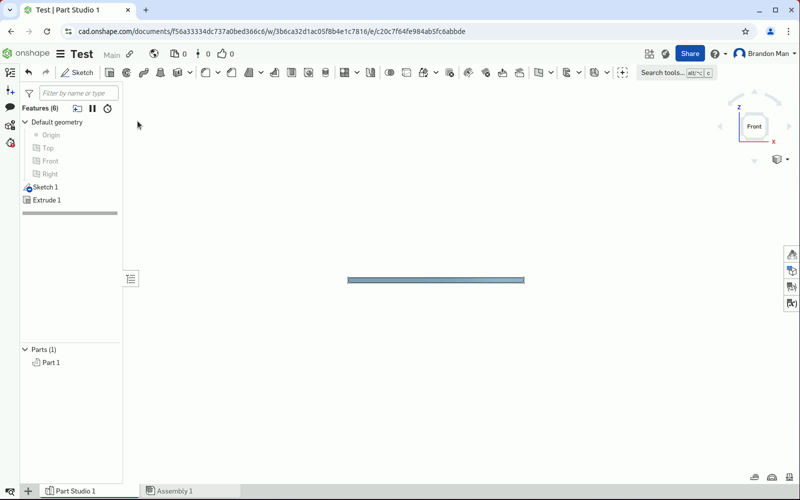
key(shift+h)
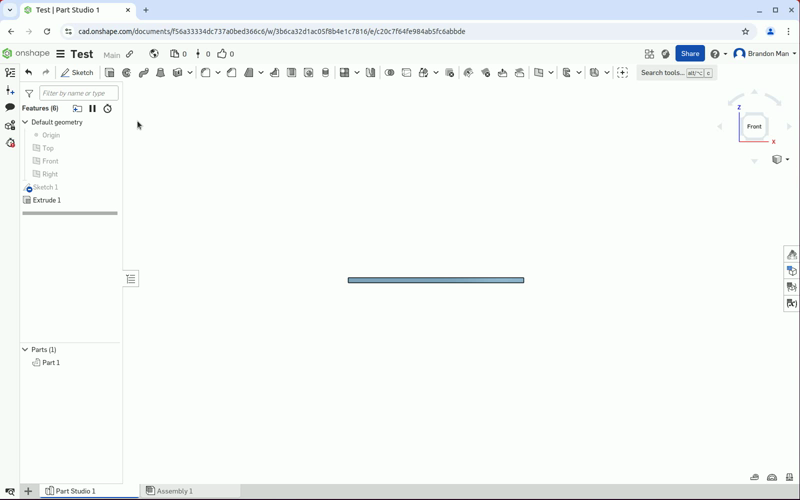
mouse_move(73, 189)
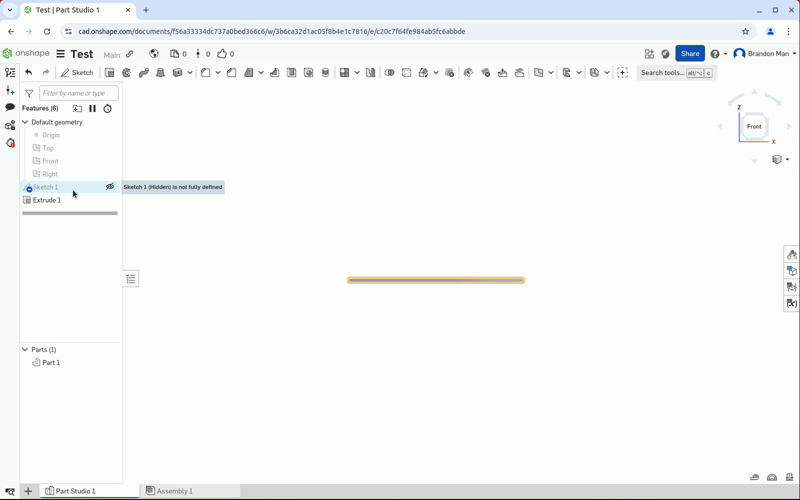
click(73, 189)
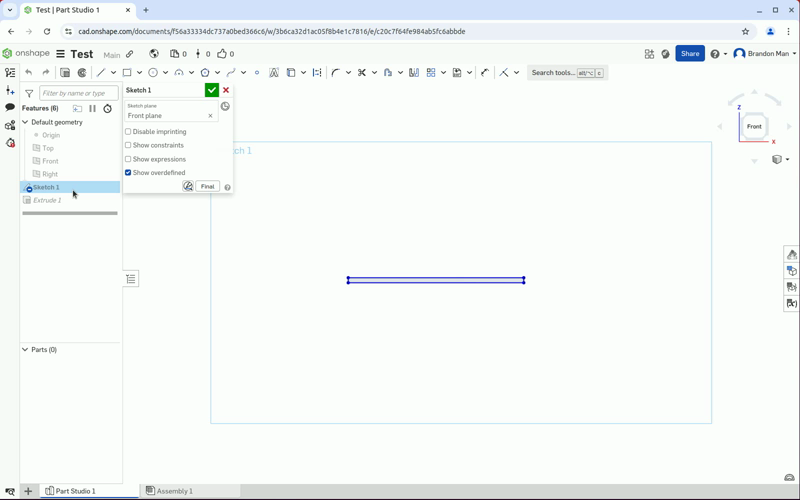
mouse_move(229, 92)
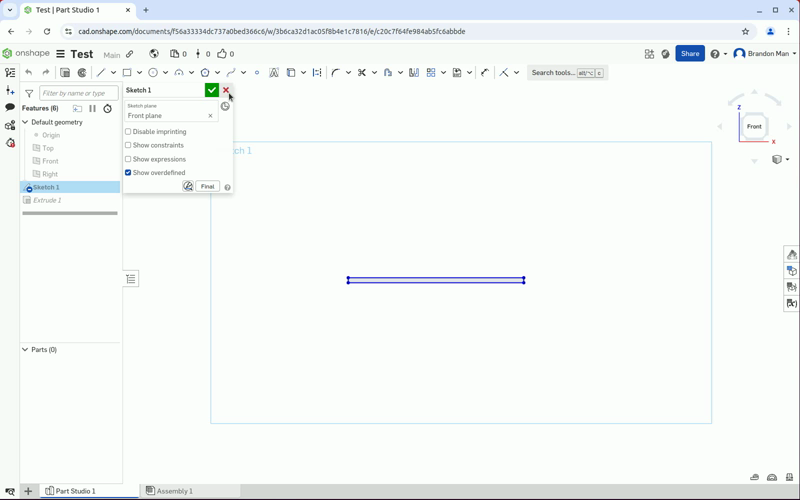
click(229, 92)
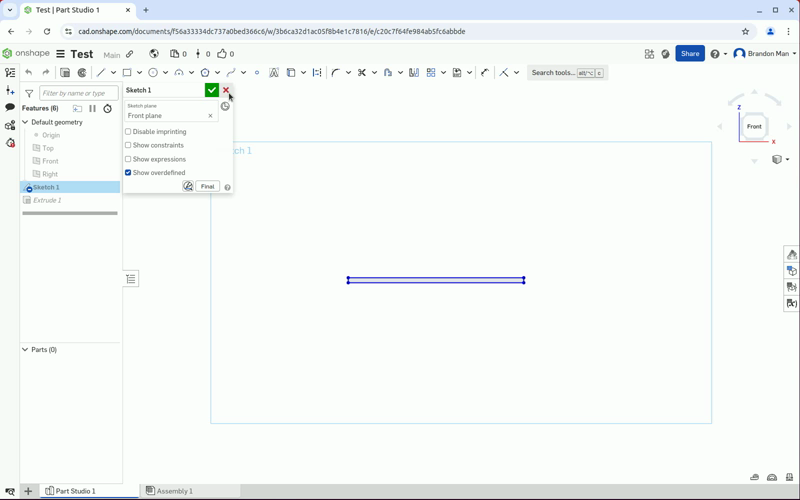
key(shift+s)
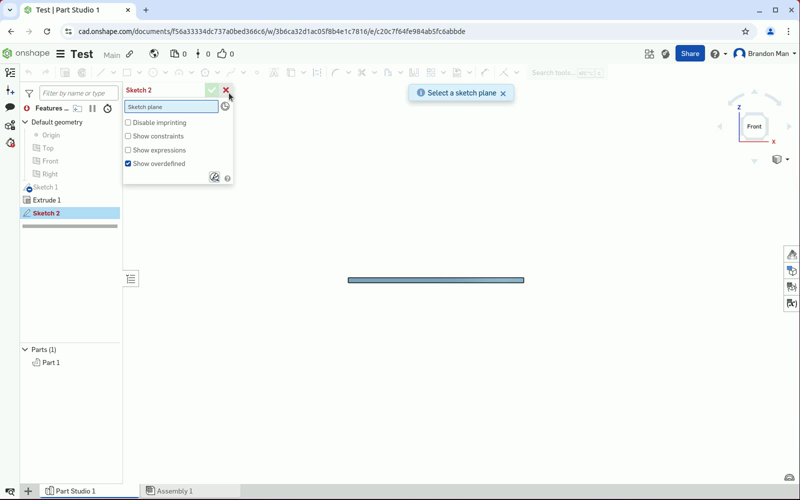
mouse_move(73, 163)
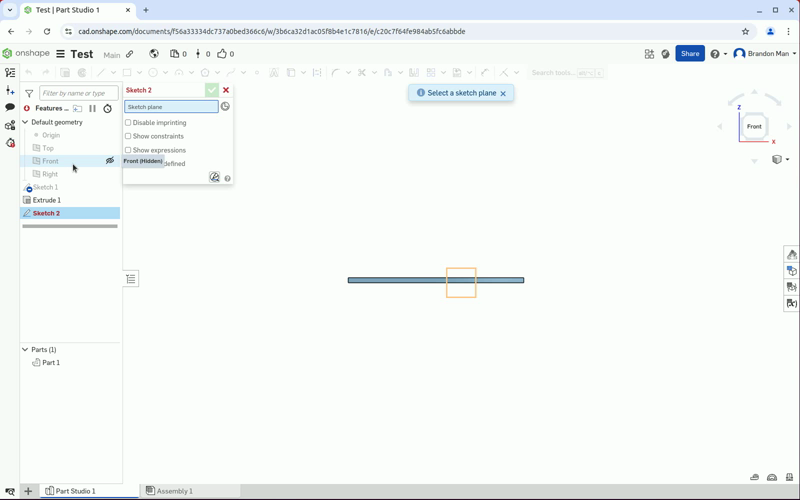
click(73, 163)
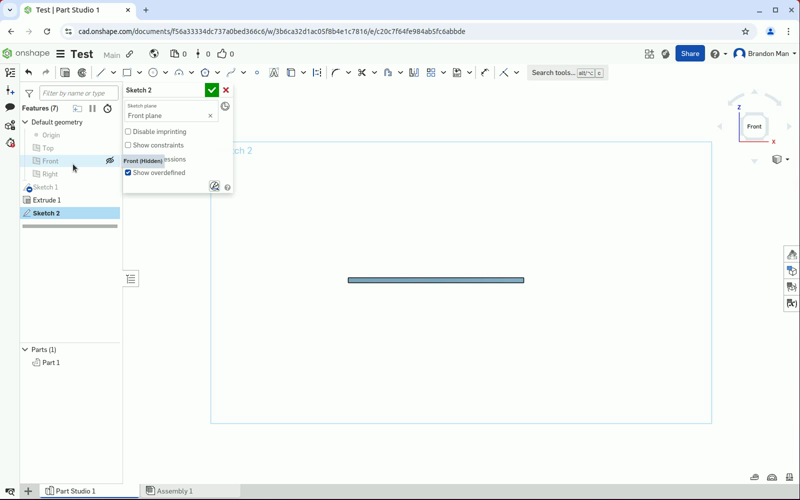
mouse_move(73, 352)
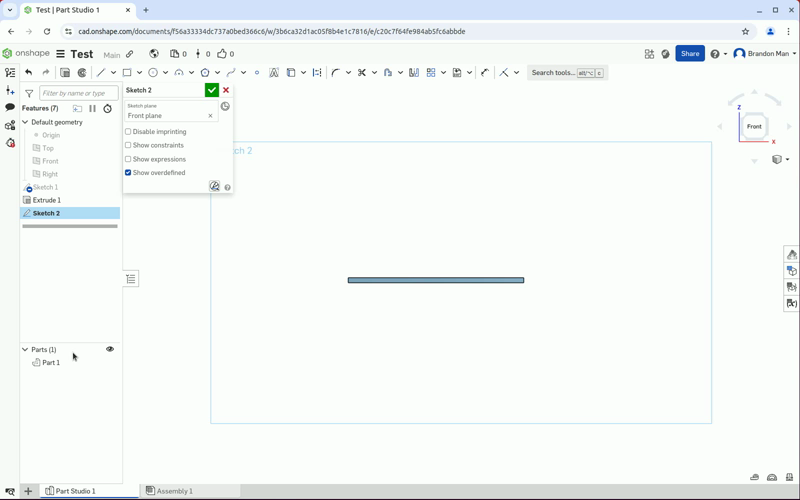
key(y)
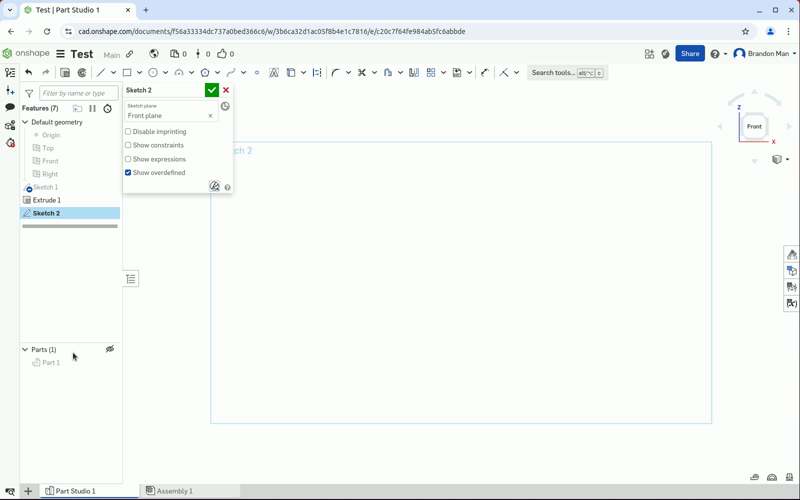
key(l)
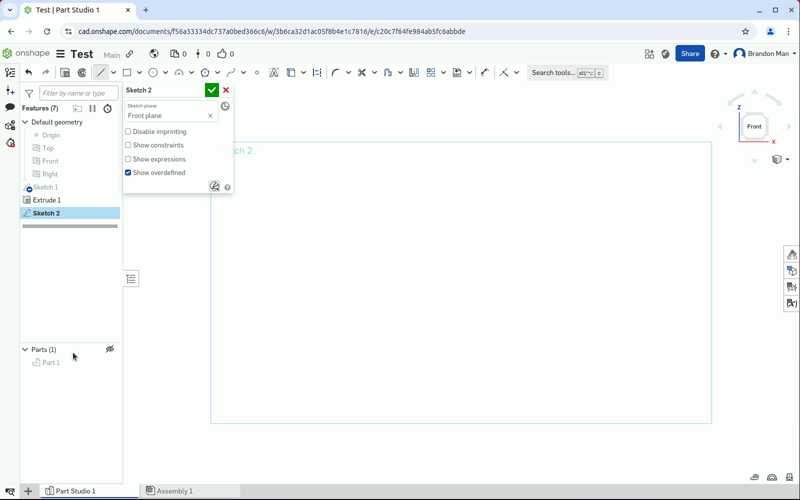
key_down(shift)
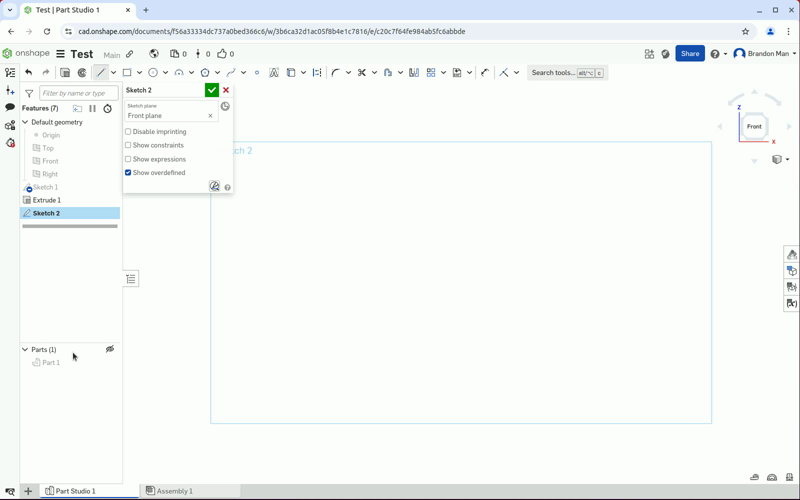
mouse_move(348, 274)
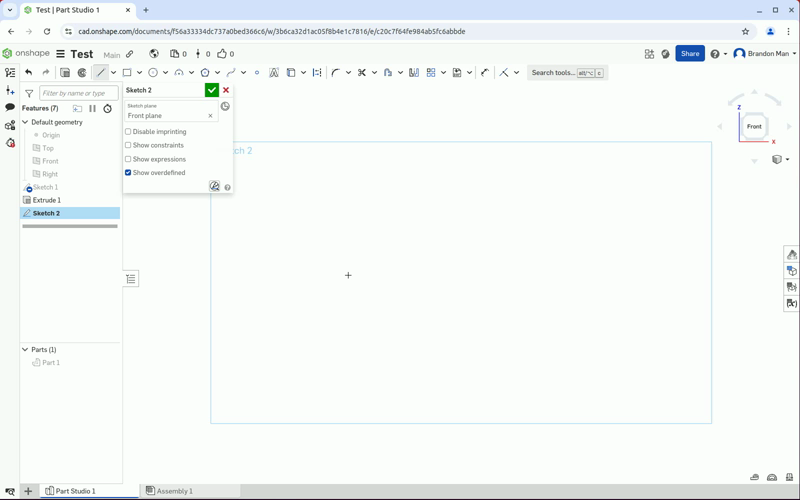
click(348, 274)
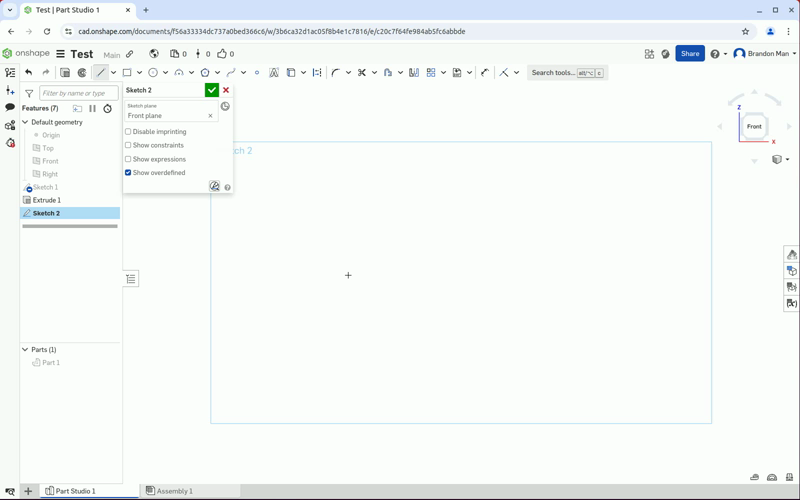
key_up(shift)
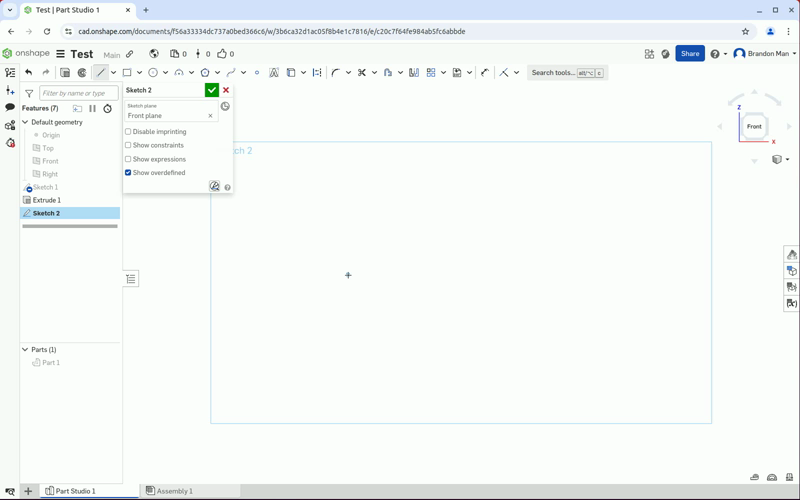
key_down(shift)
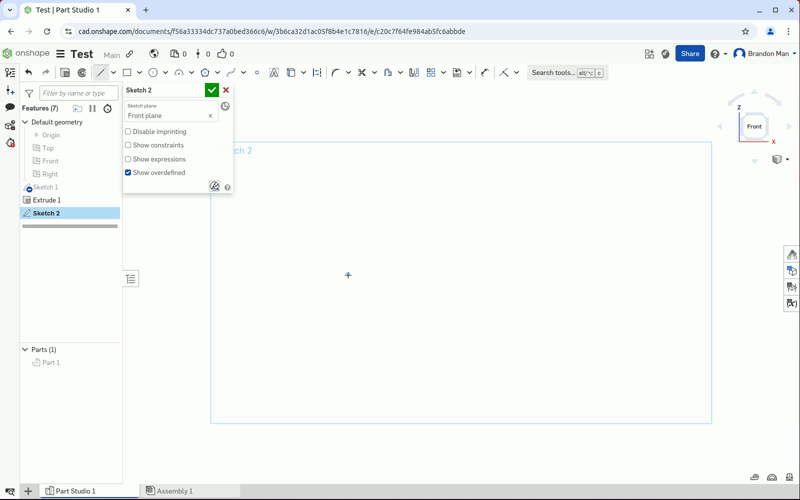
mouse_move(522, 274)
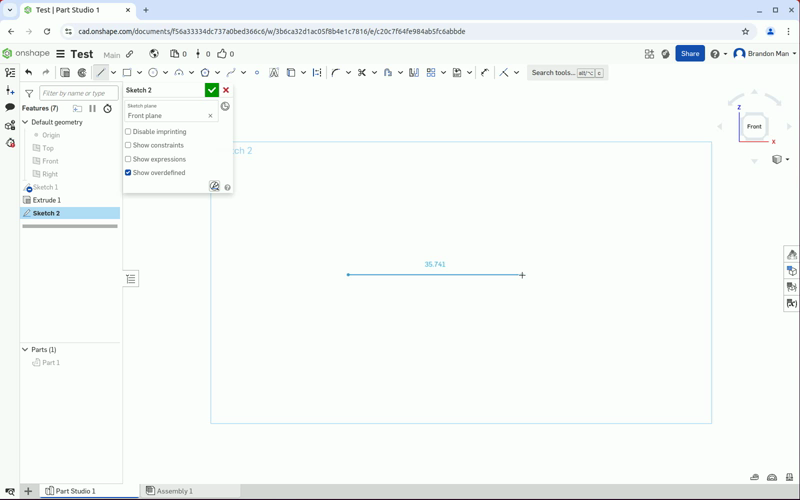
click(522, 274)
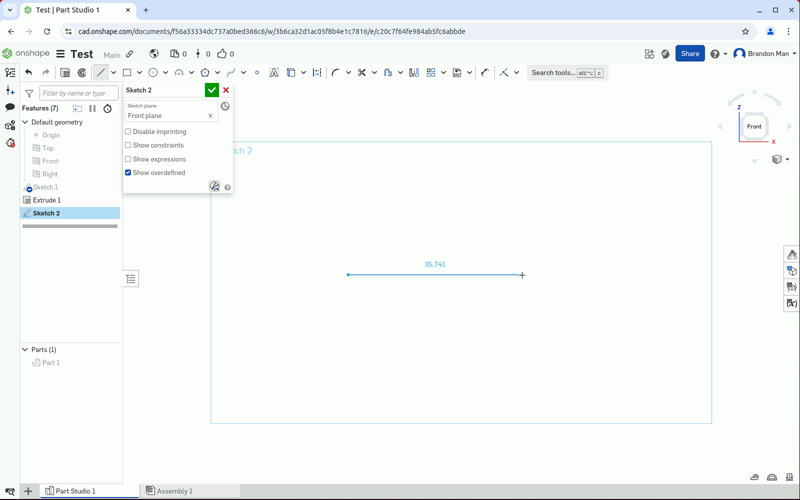
key_up(shift)
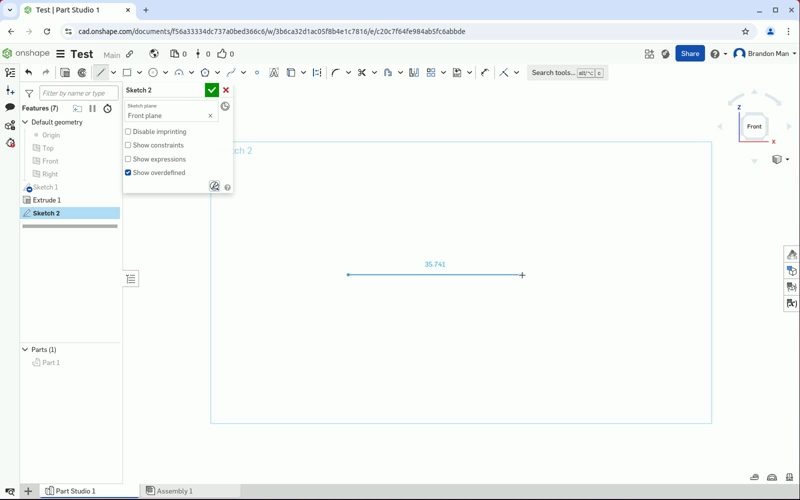
key_down(shift)
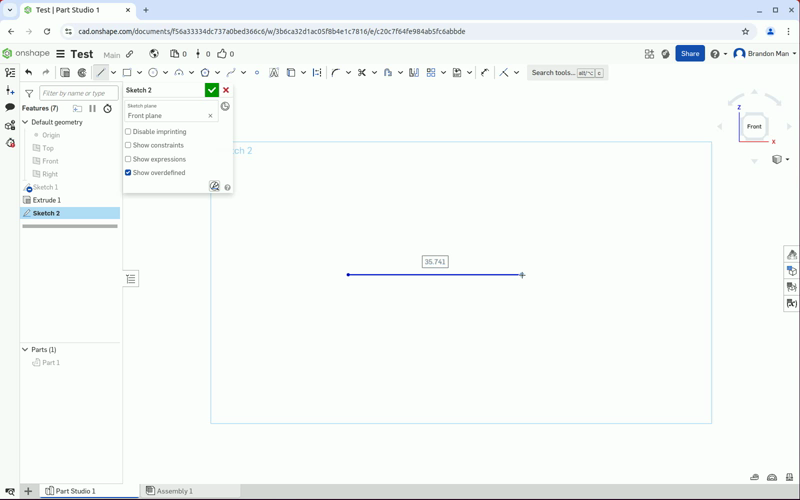
mouse_move(552, 274)
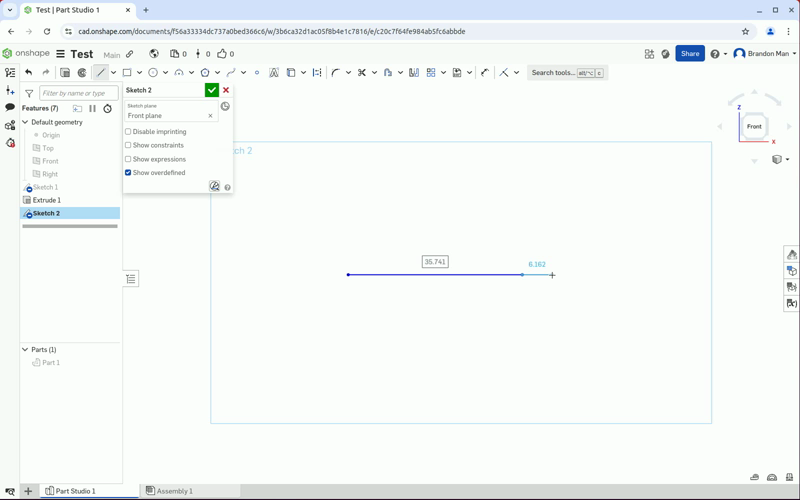
mouse_move(522, 225)
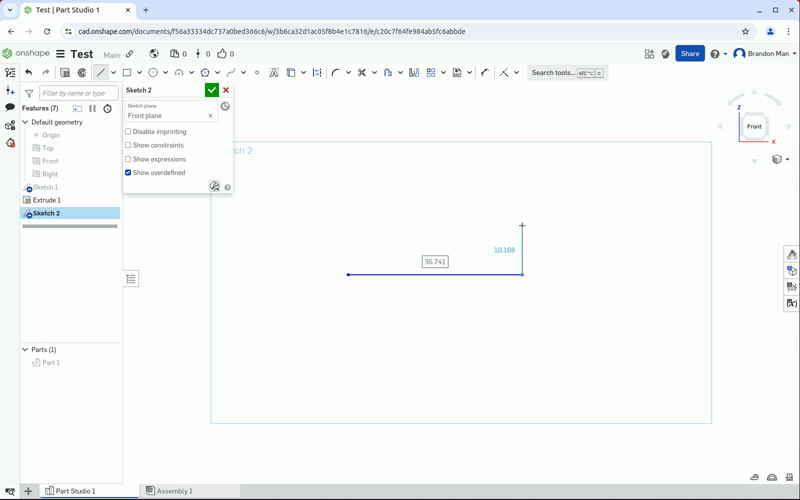
click(522, 225)
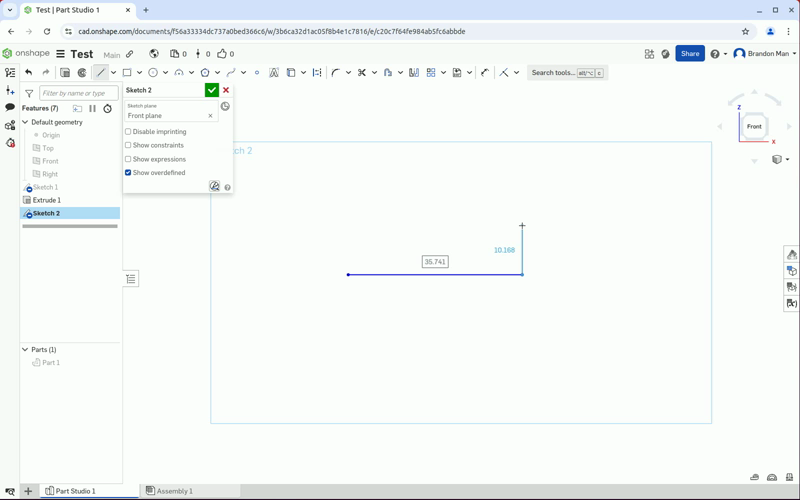
key_up(shift)
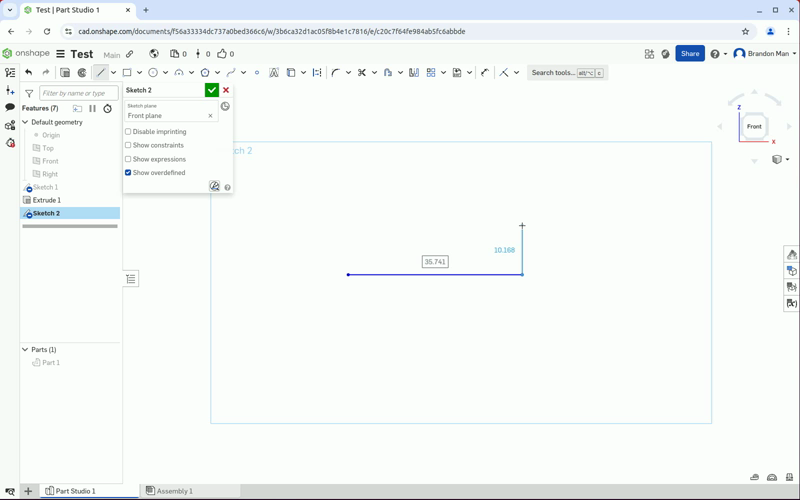
key_down(shift)
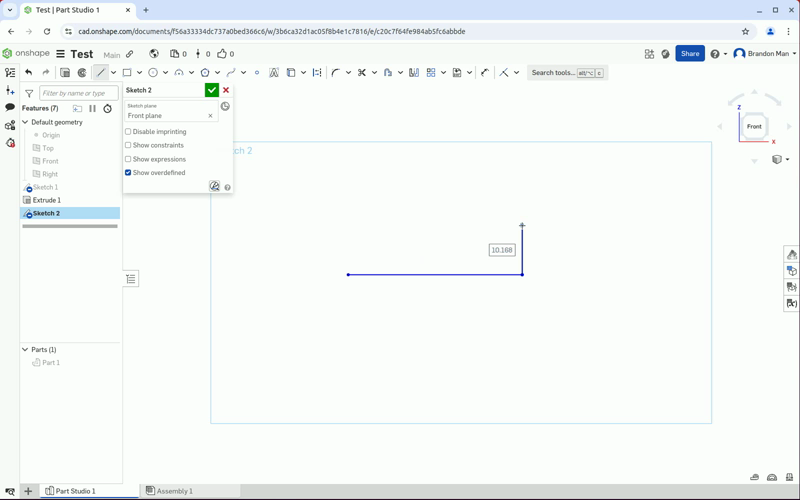
mouse_move(348, 225)
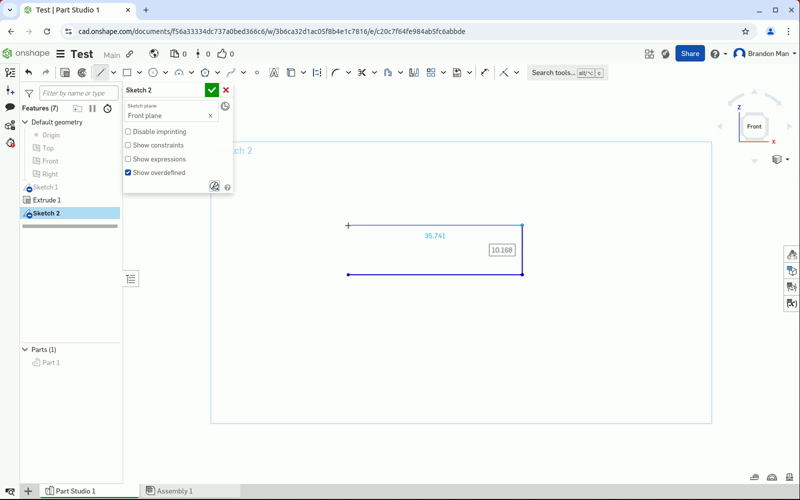
click(348, 225)
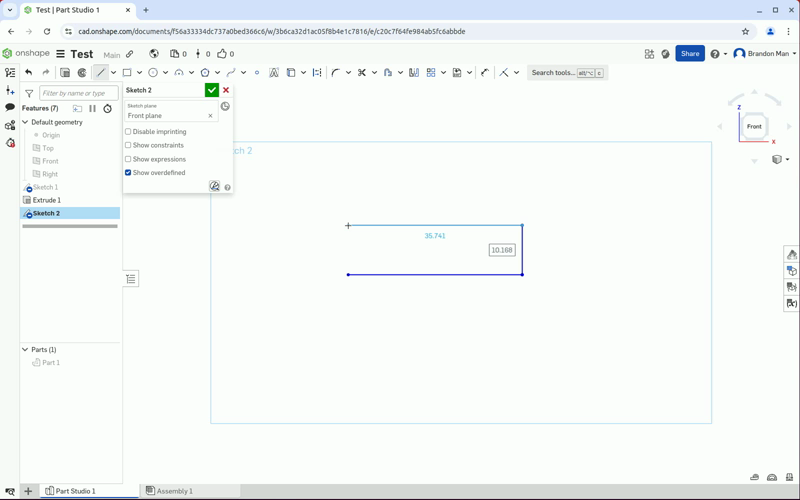
key_up(shift)
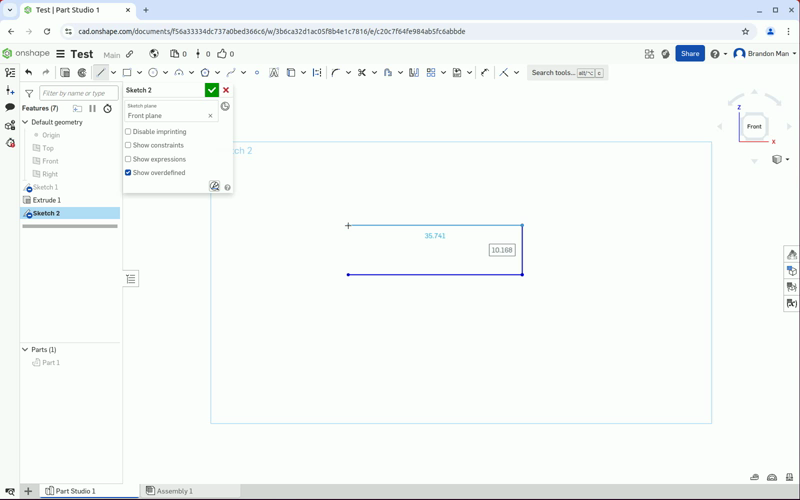
mouse_move(378, 225)
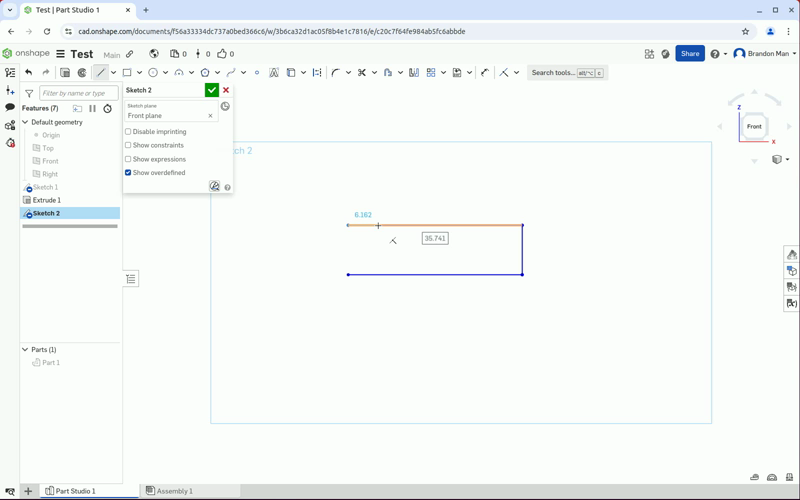
key_down(shift)
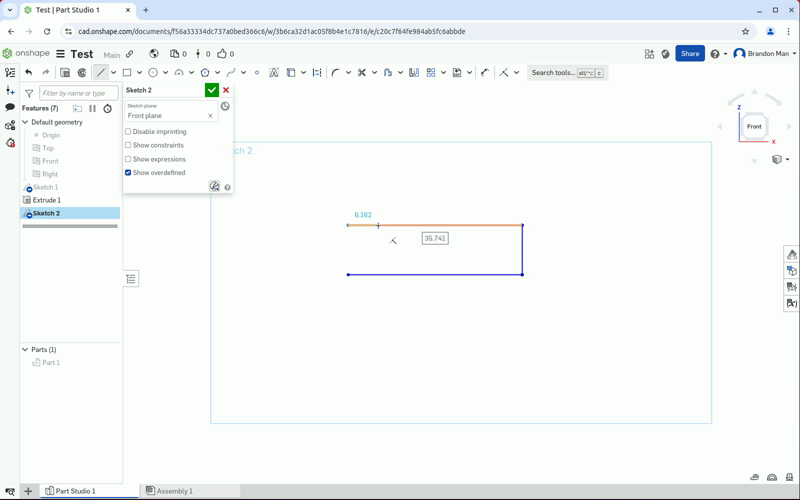
mouse_move(348, 274)
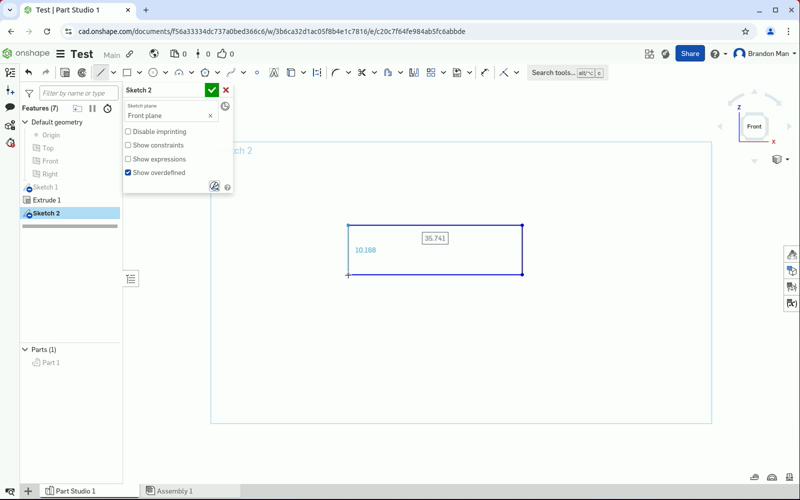
key_up(shift)
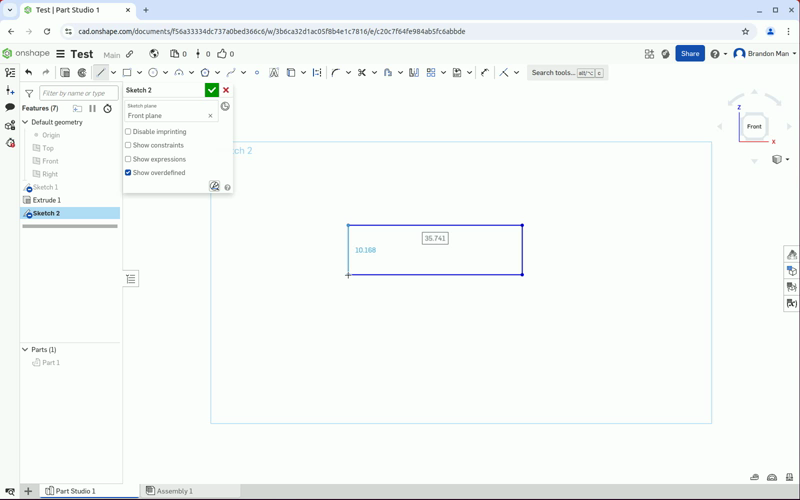
click(348, 274)
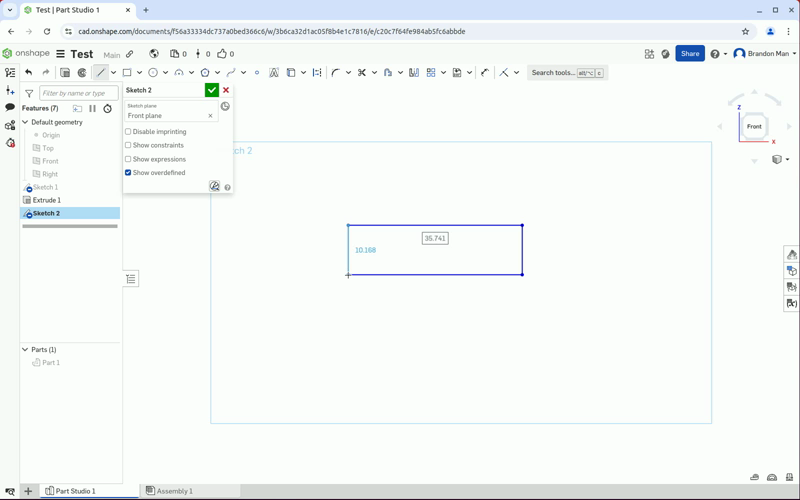
key(esc)
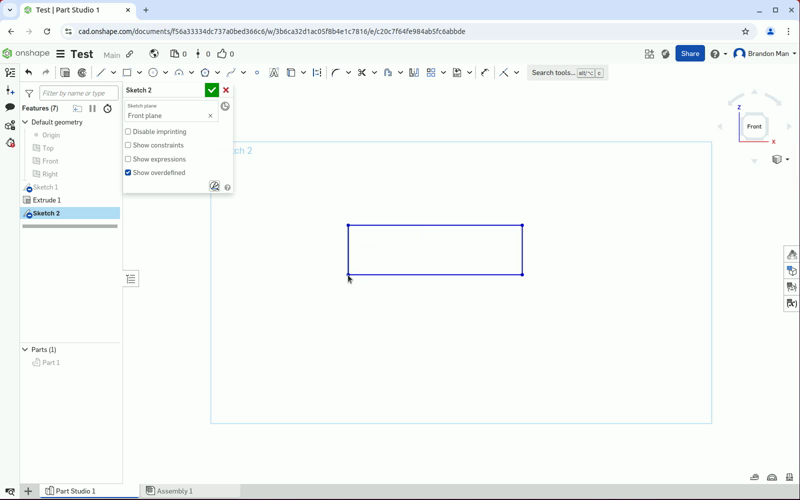
mouse_move(462, 253)
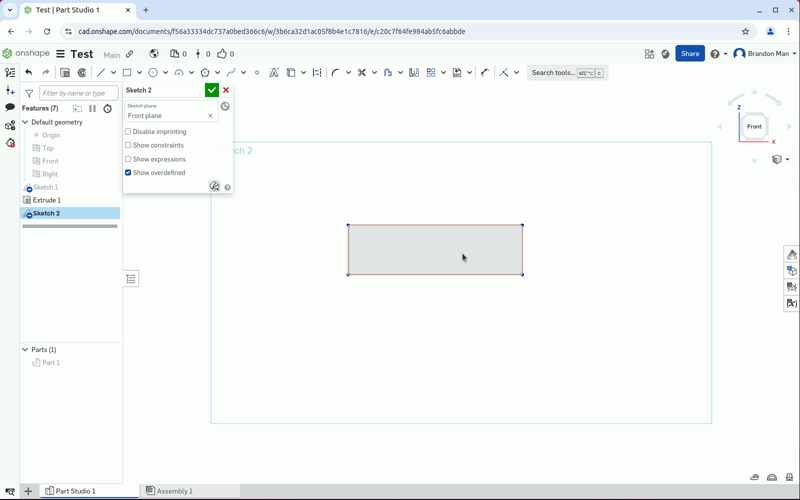
click(462, 253)
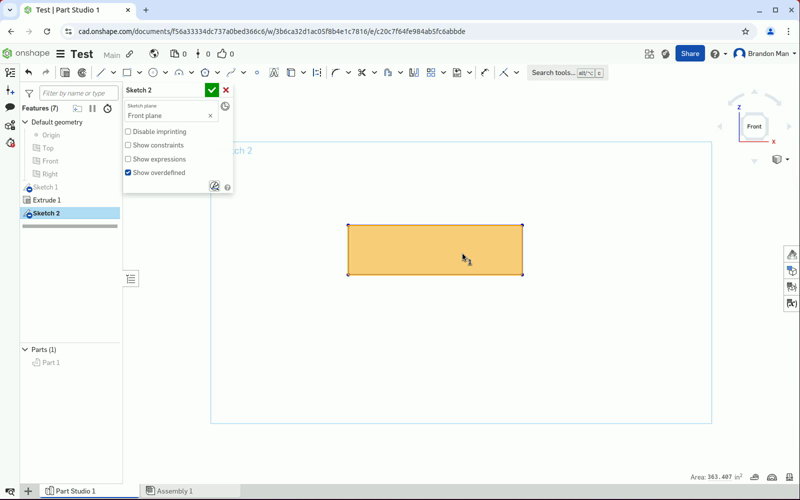
mouse_move(73, 352)
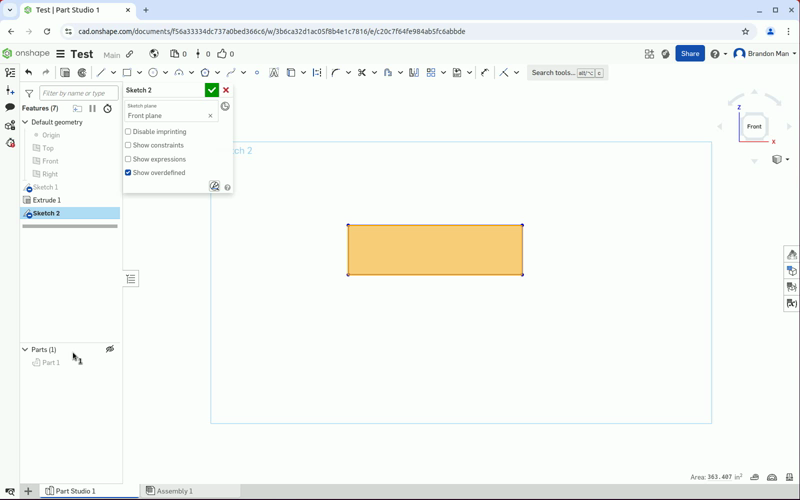
key(shift+y)
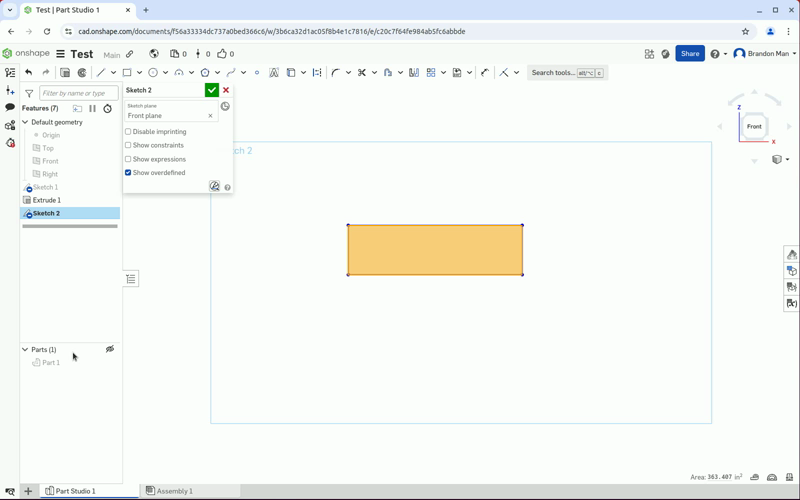
key(shift+e)
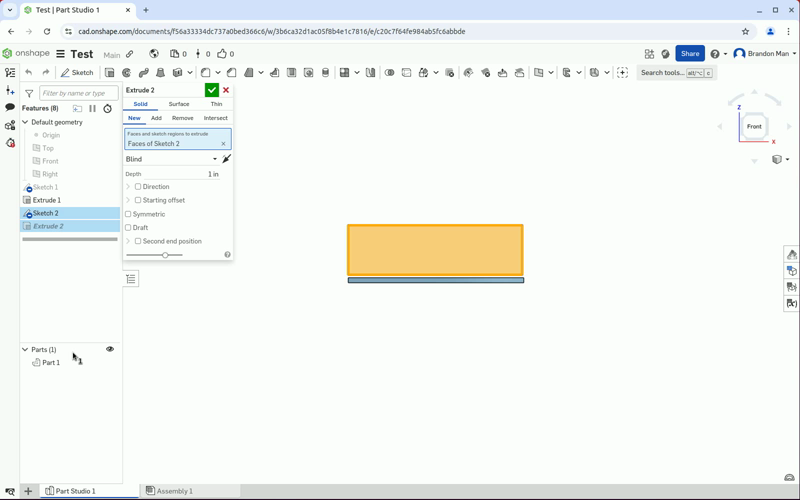
mouse_move(143, 106)
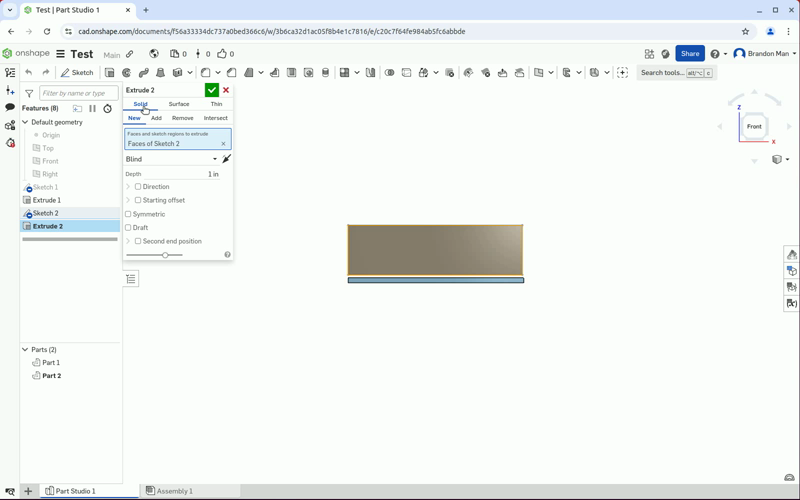
click(143, 106)
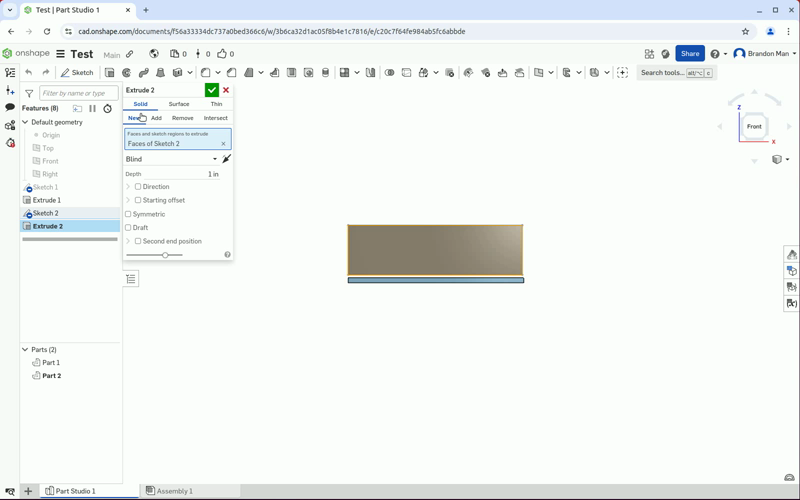
mouse_move(137, 120)
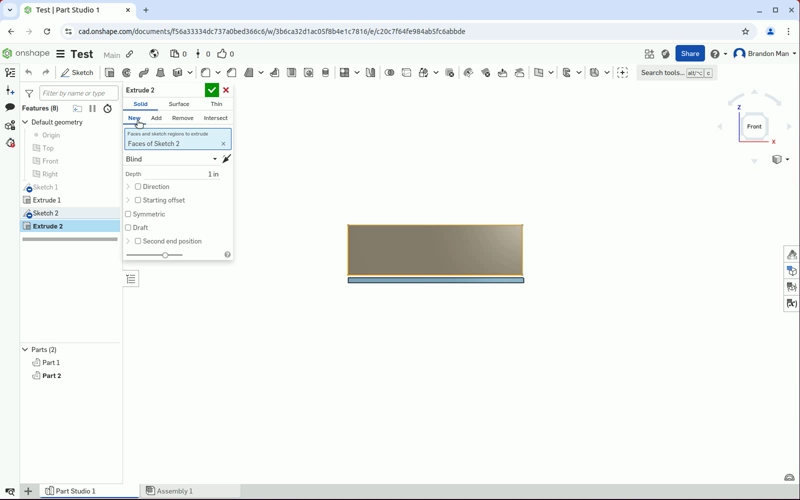
click(137, 120)
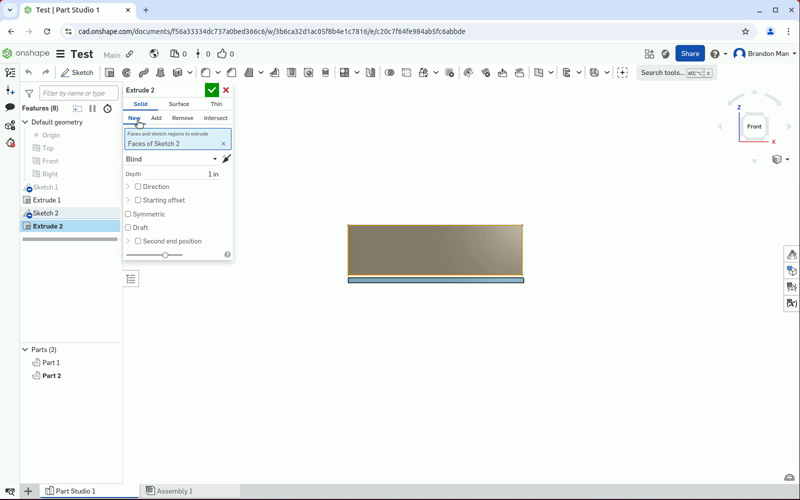
key(tab, 4)
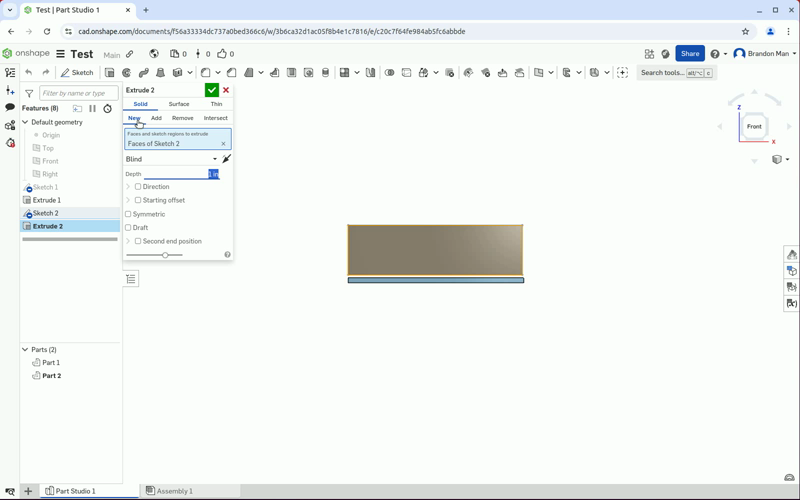
text(2.166)
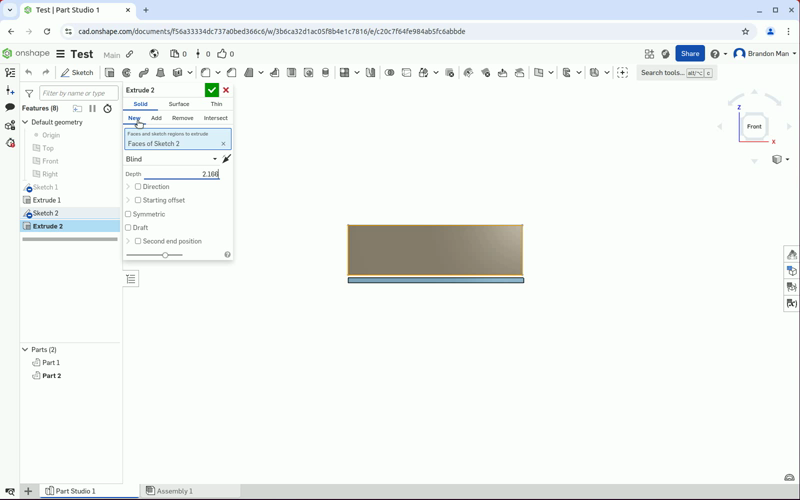
key(enter)
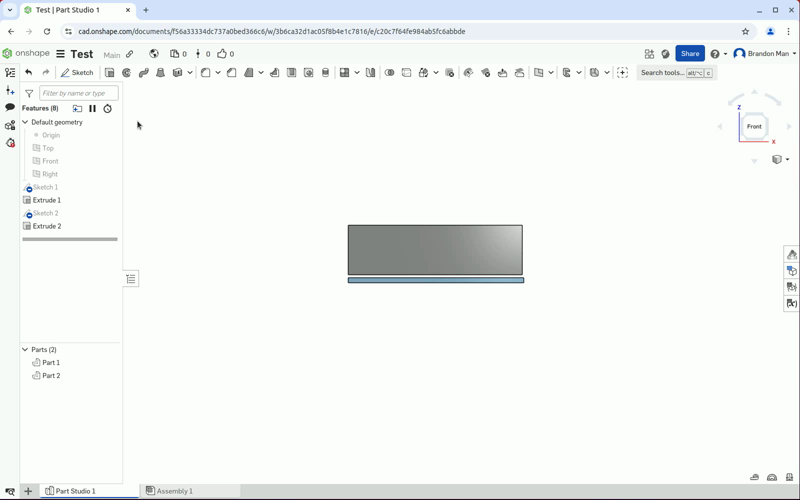
key(shift+h)
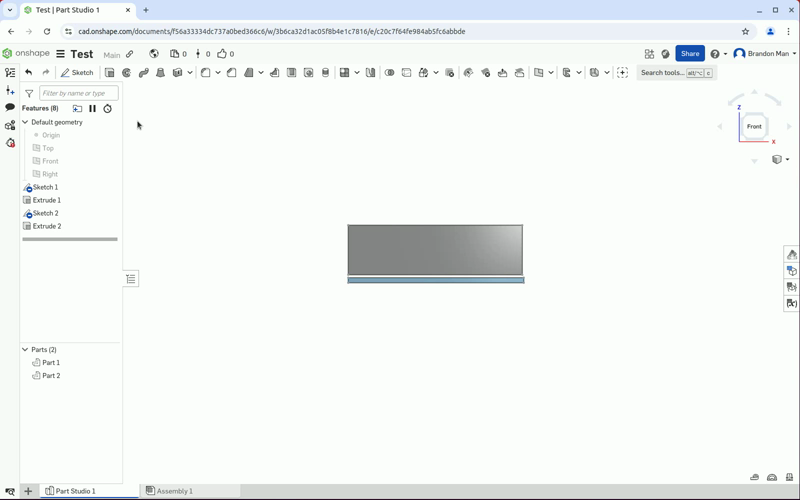
key(shift+h)
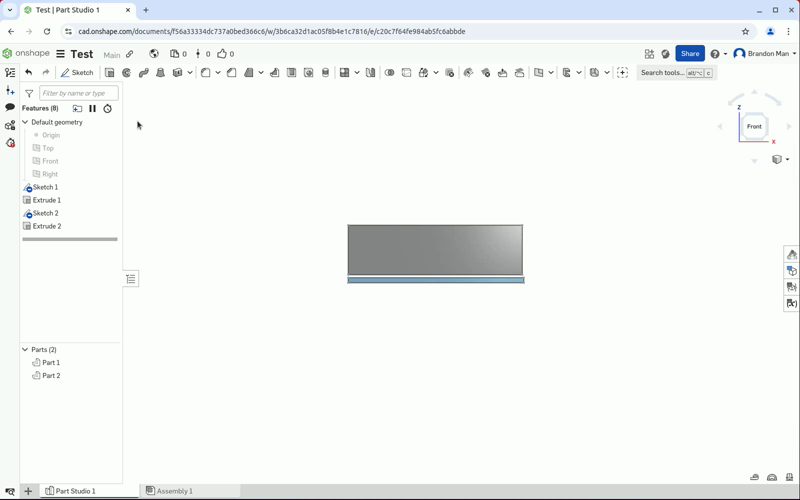
key(shift+7)
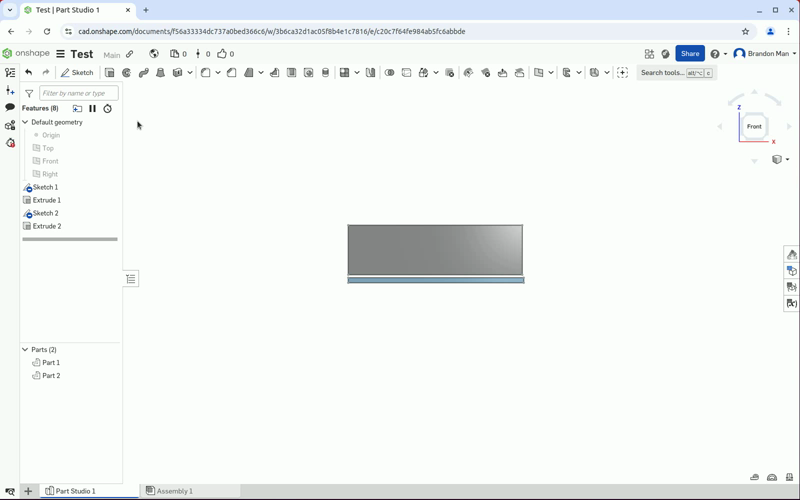
key(left, 2)
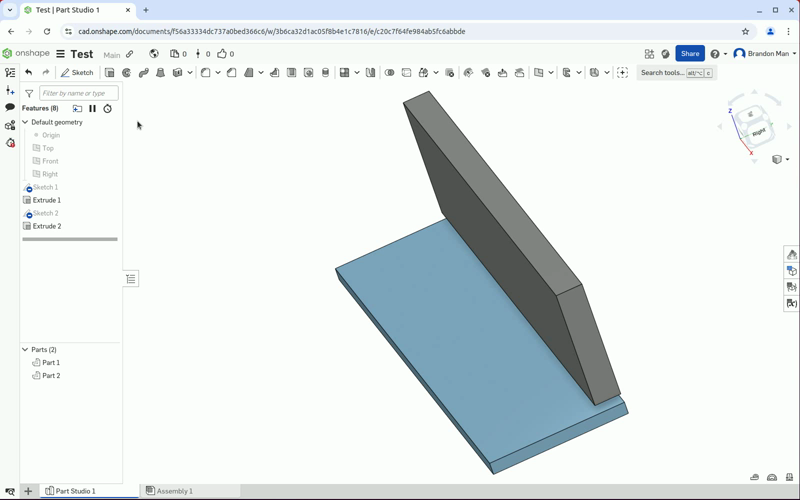
key(down, 2)
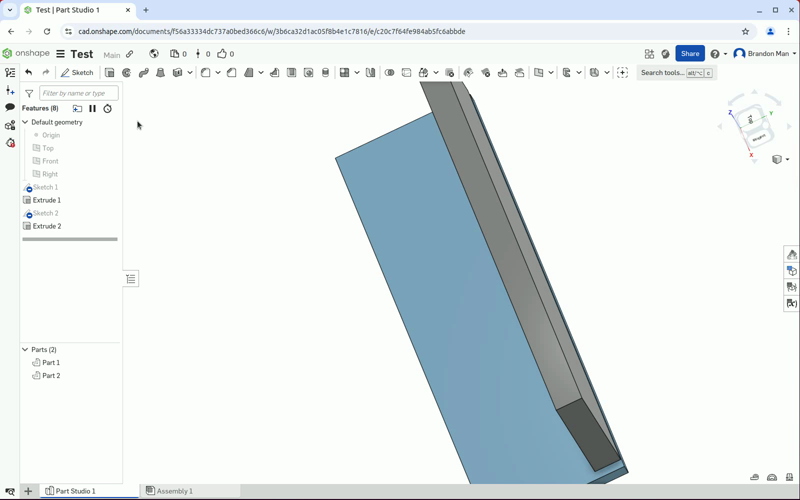
key(up, 2)
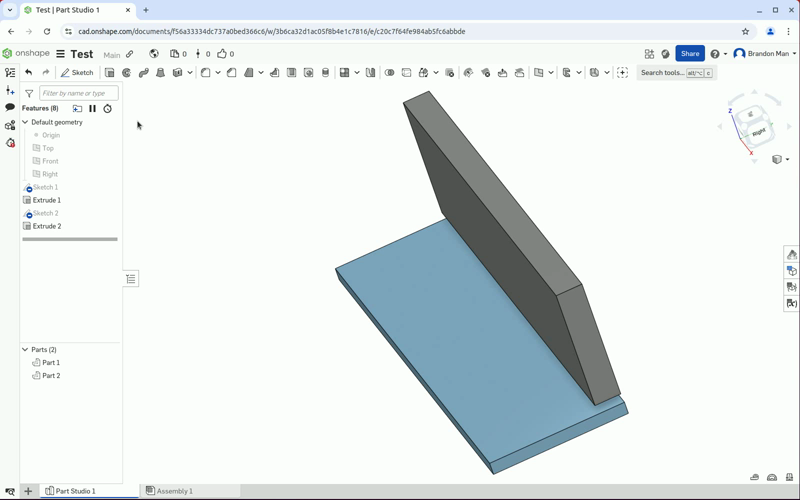
key(right, 2)
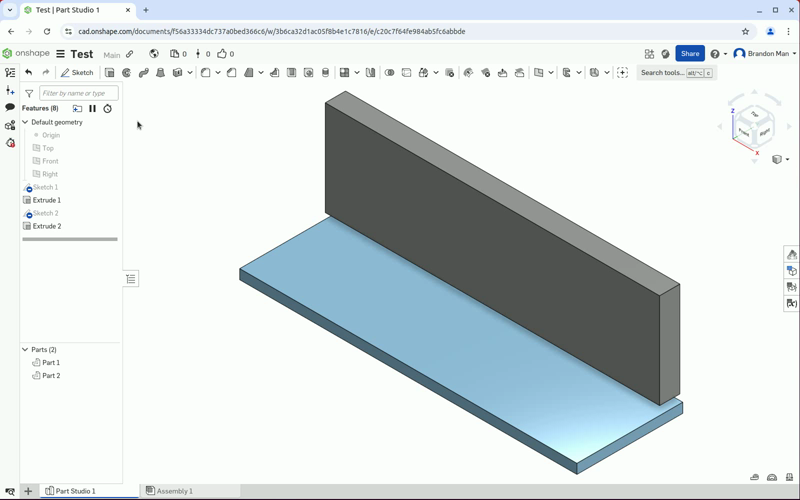
mouse_move(73, 189)
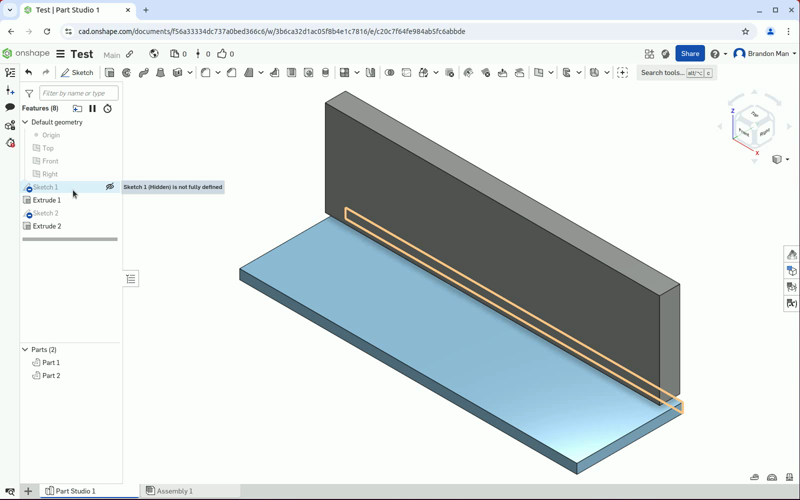
click(73, 189)